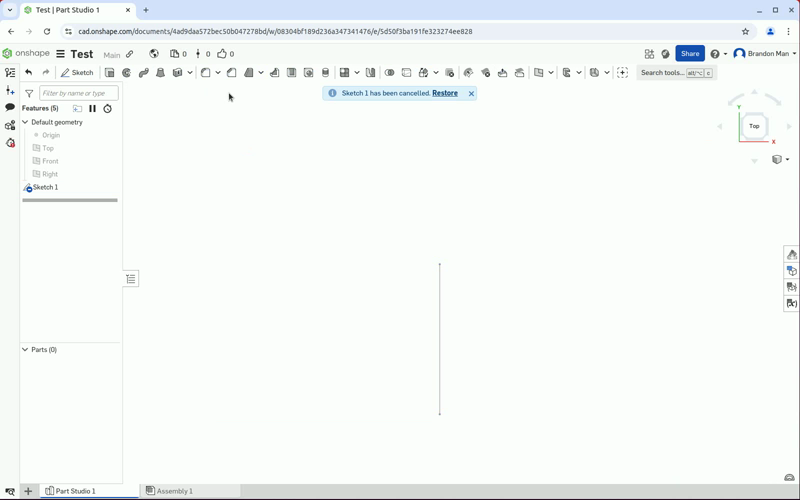
key(shift+h)
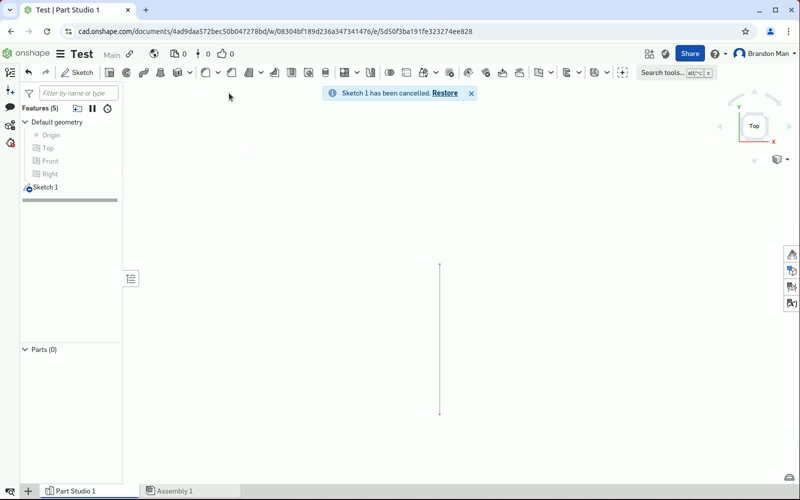
key(shift+s)
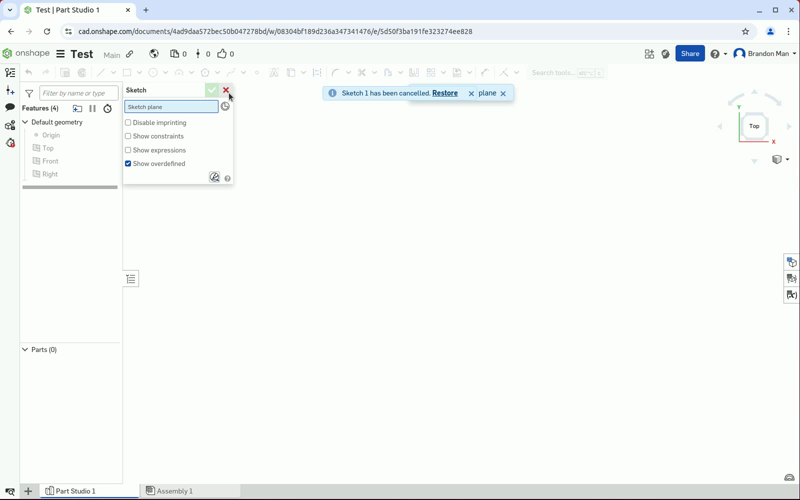
mouse_move(73, 150)
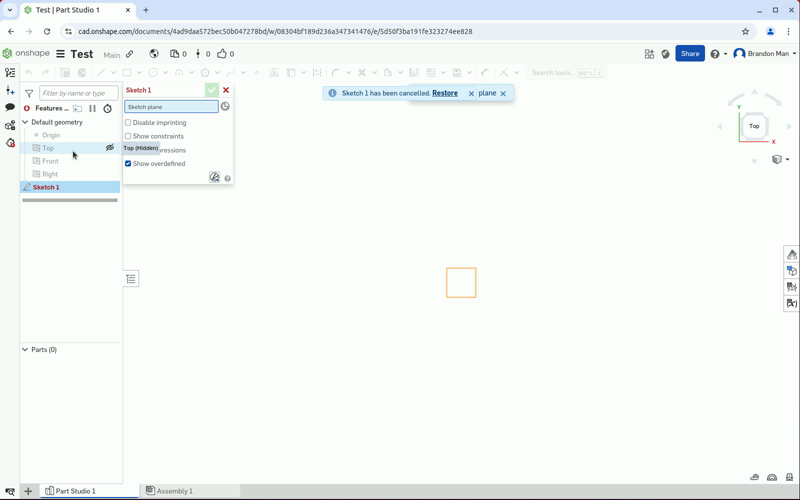
click(73, 150)
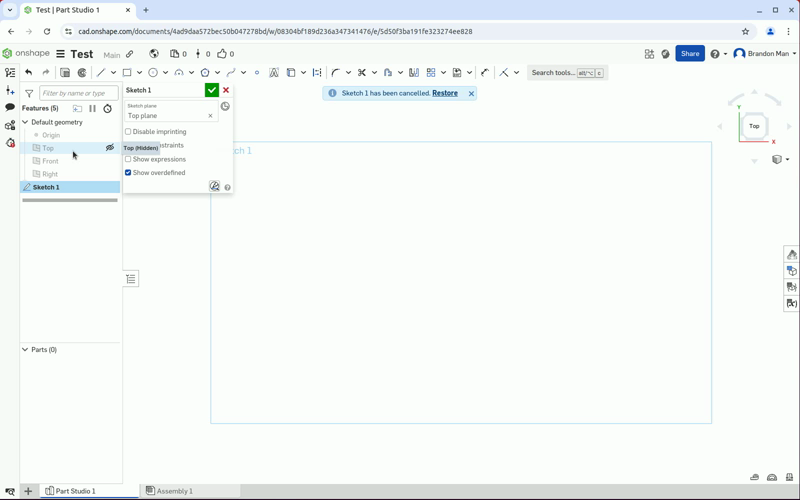
mouse_move(73, 352)
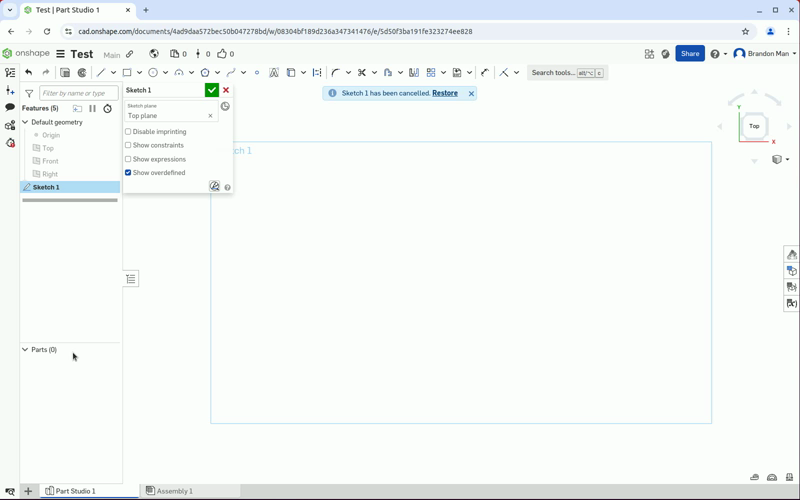
key(y)
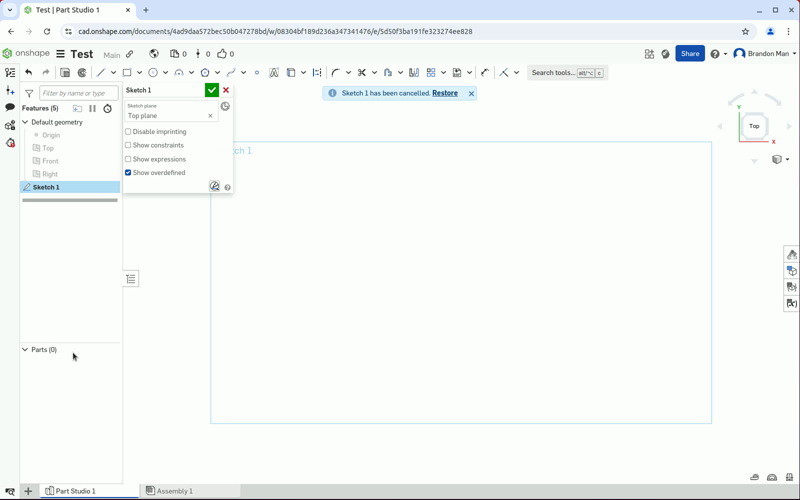
key(c)
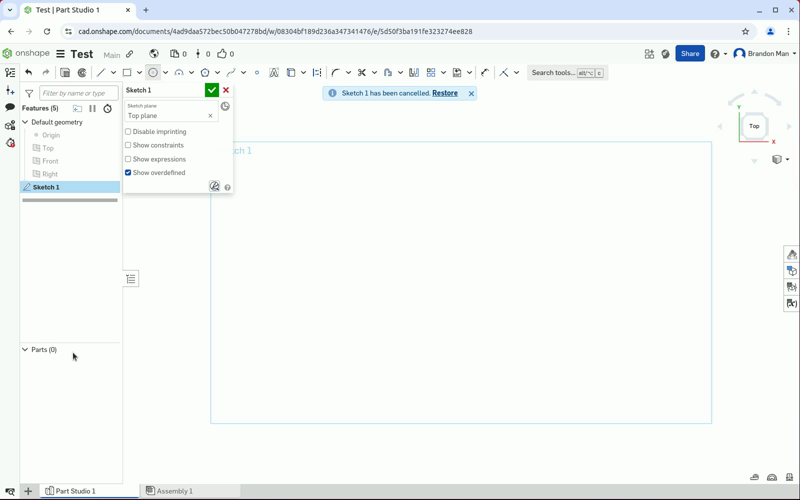
key_down(shift)
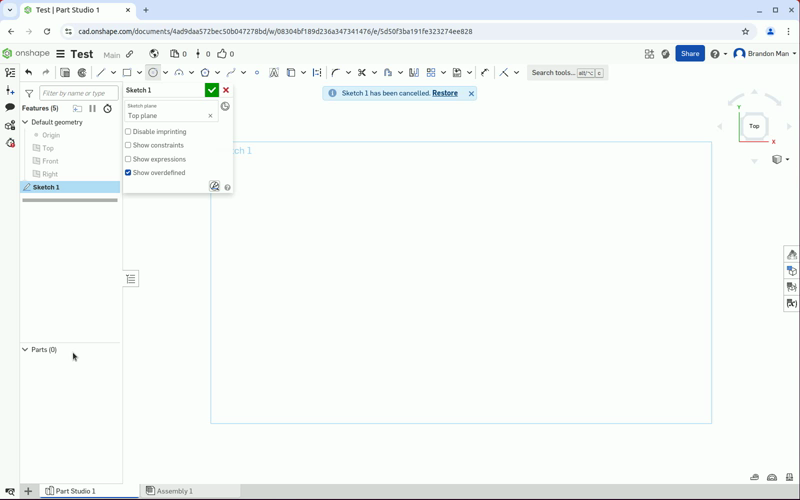
mouse_move(461, 282)
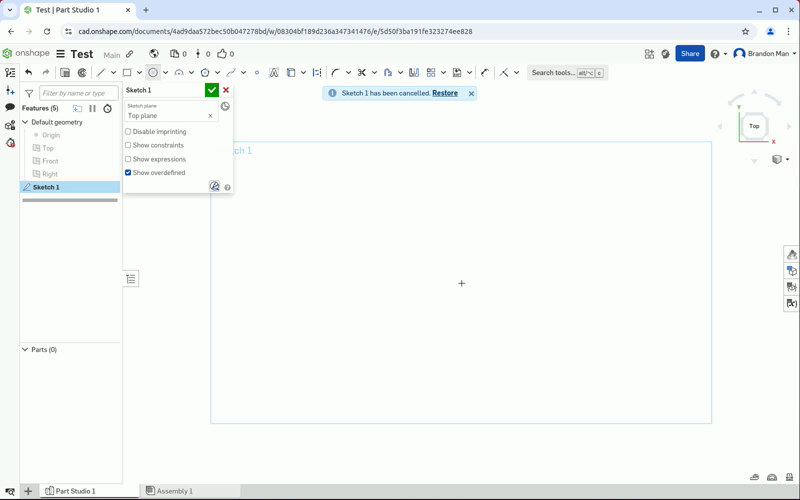
click(461, 282)
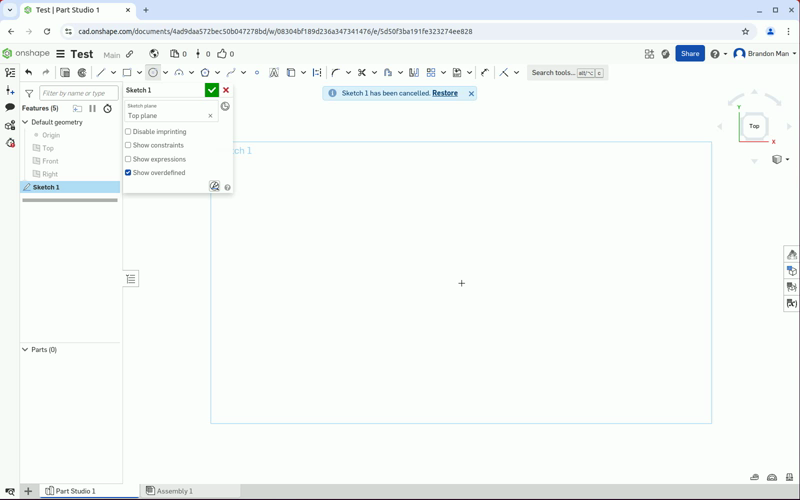
key_up(shift)
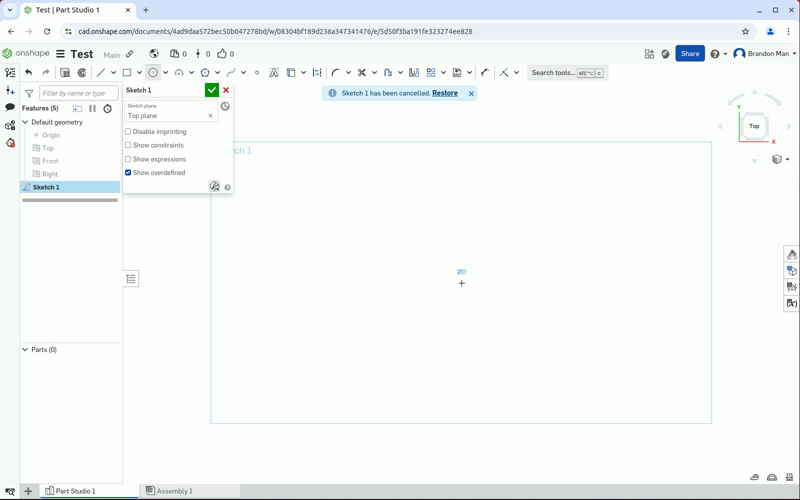
mouse_move(558, 282)
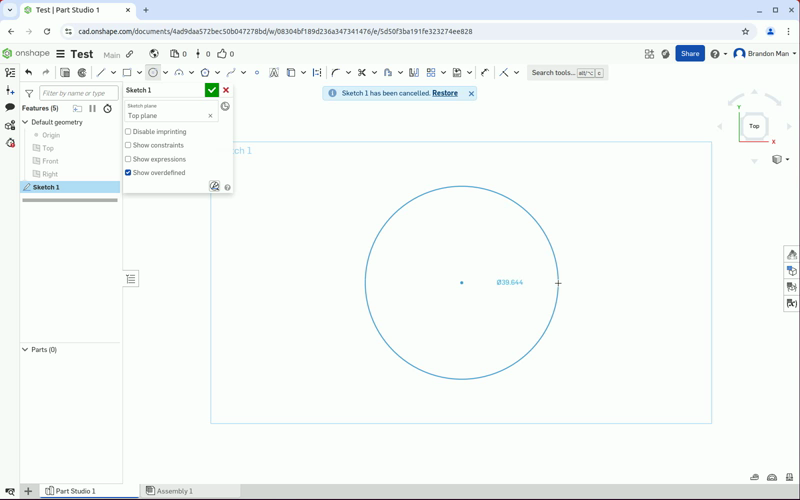
click(558, 282)
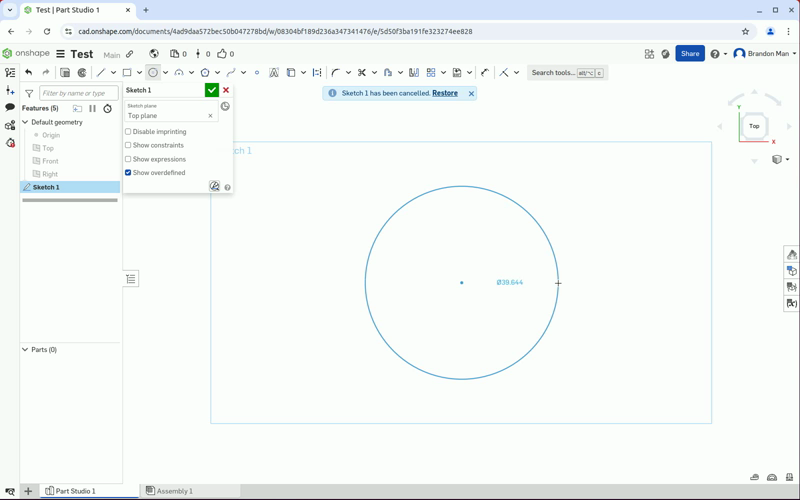
key(esc)
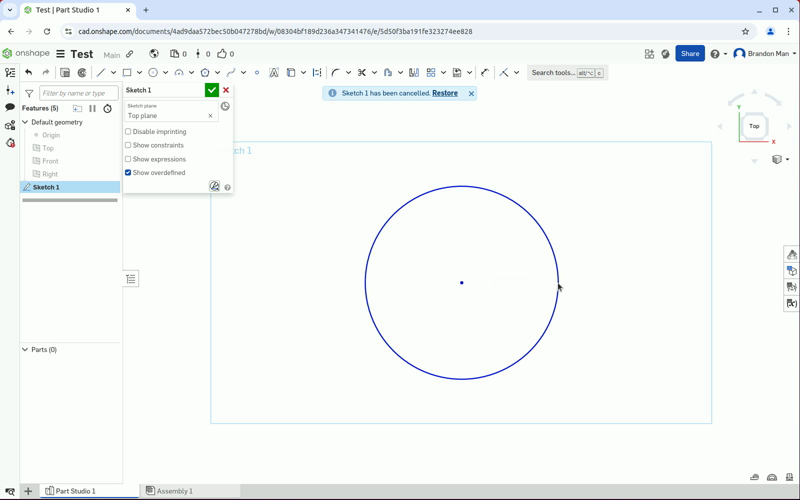
key(c)
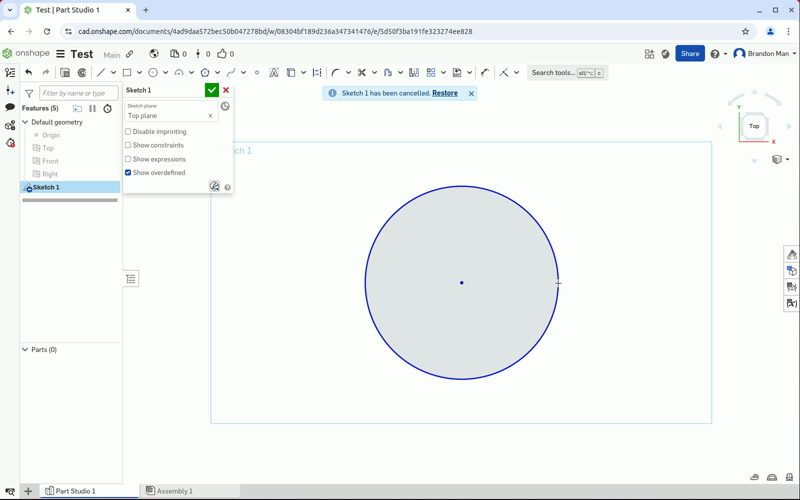
key_down(shift)
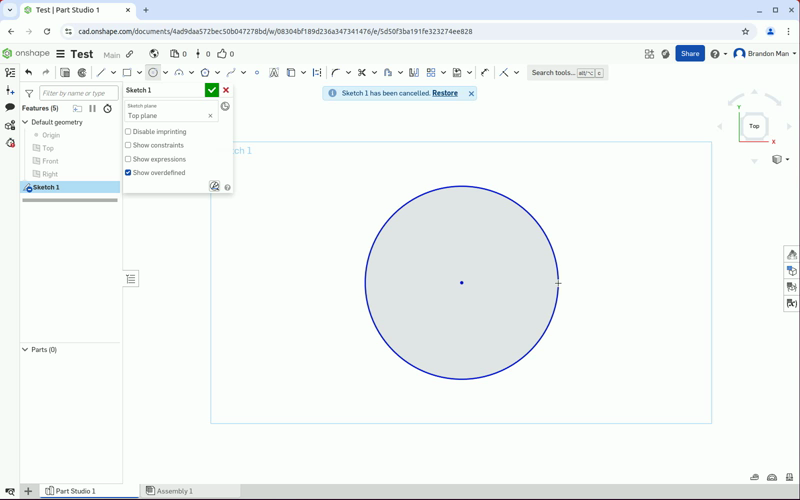
mouse_move(461, 282)
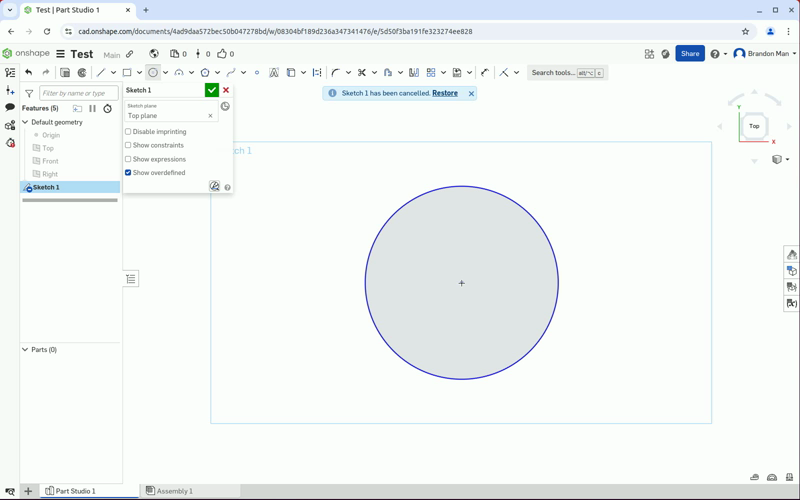
click(461, 282)
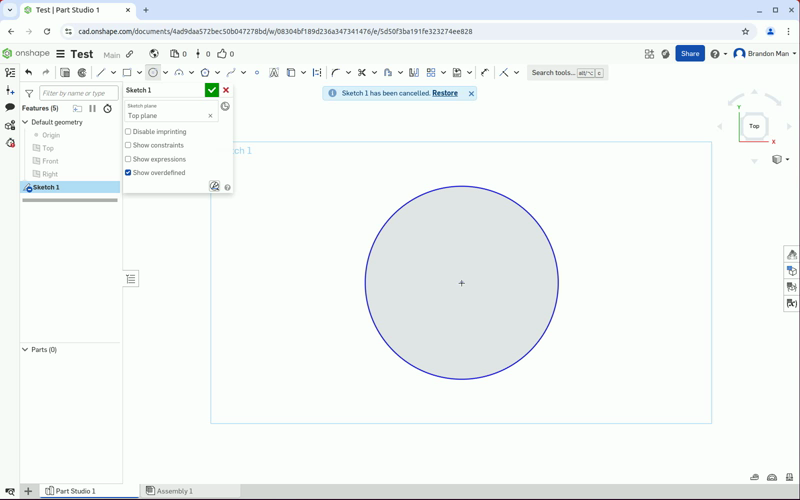
key_up(shift)
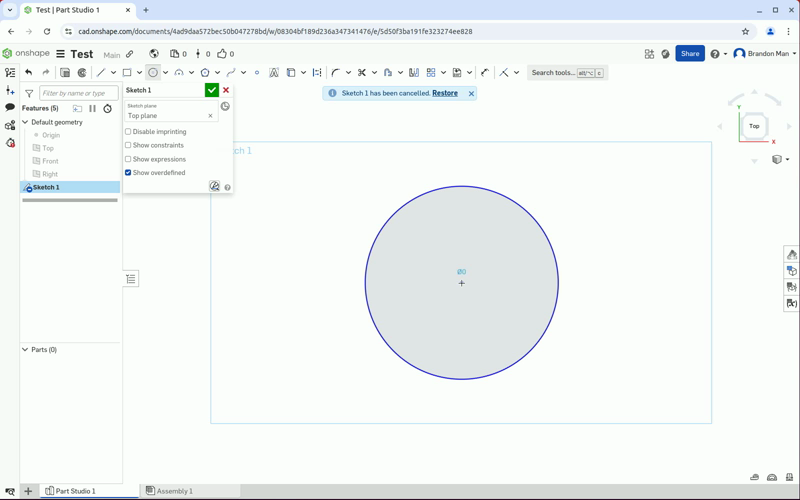
mouse_move(556, 282)
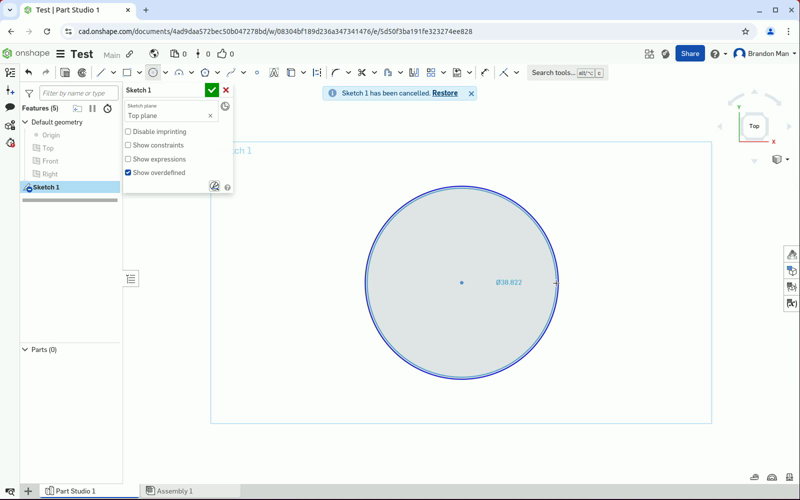
scroll(6)
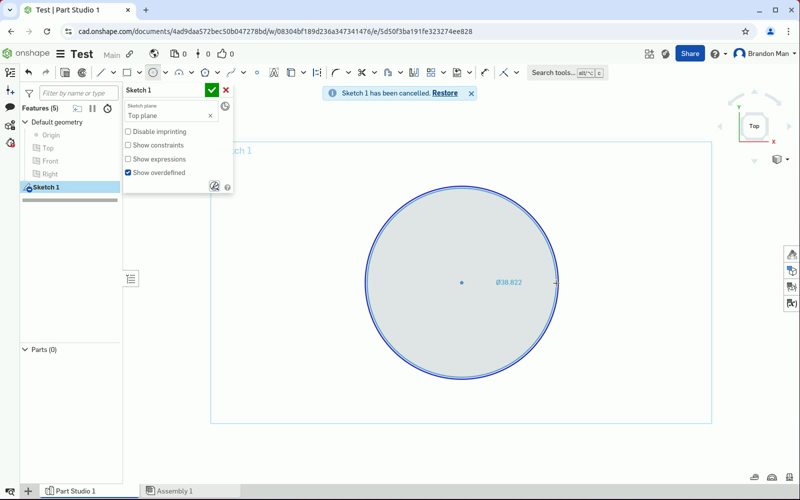
scroll(6)
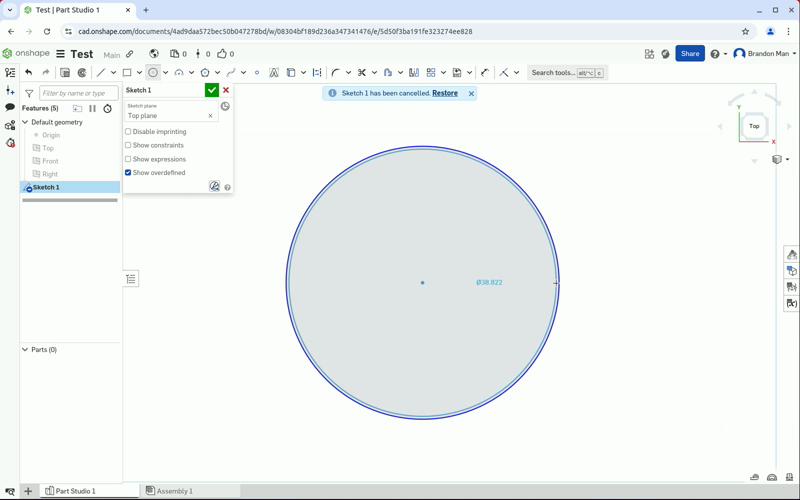
scroll(6)
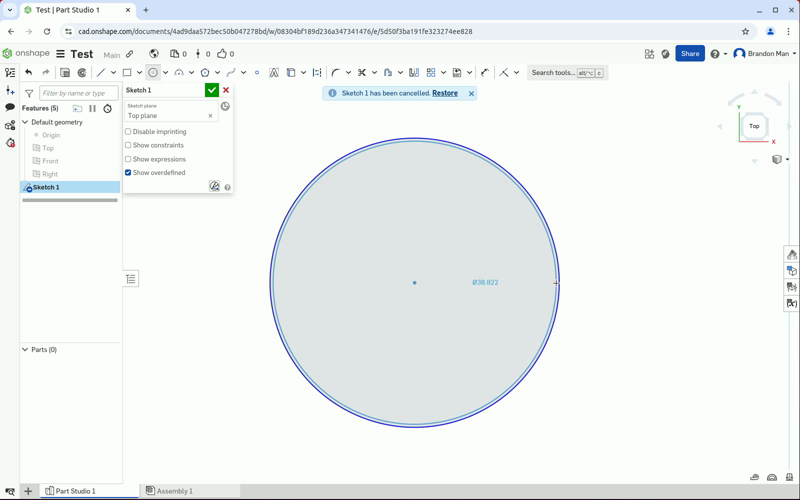
scroll(6)
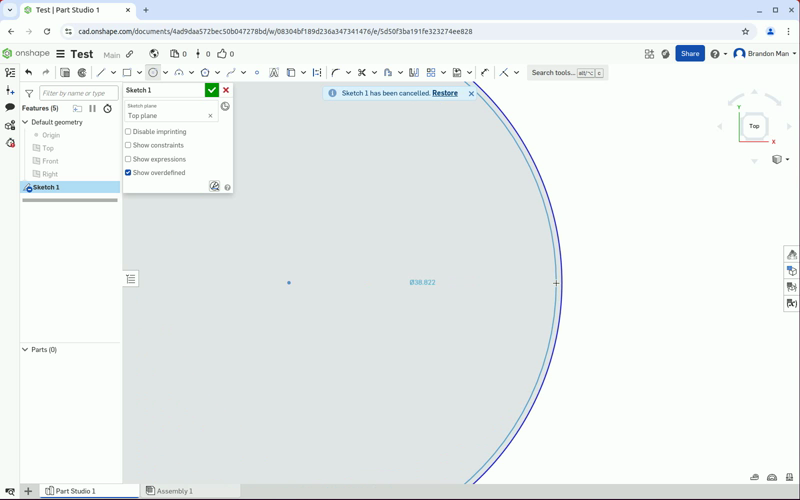
scroll(6)
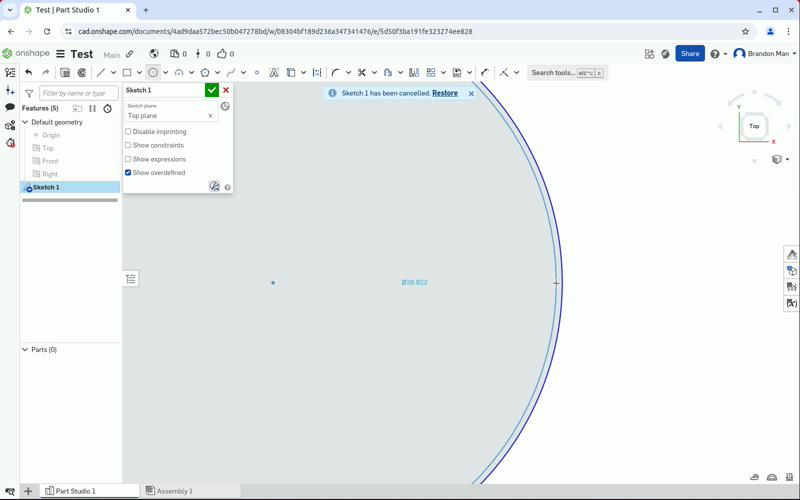
scroll(6)
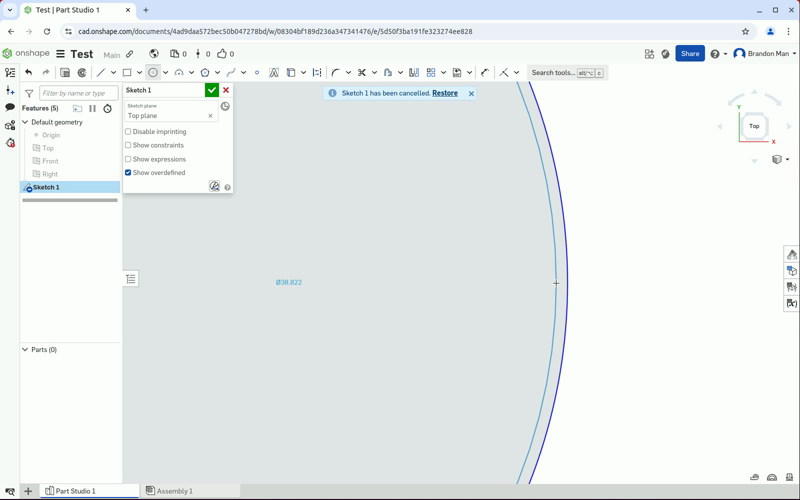
scroll(6)
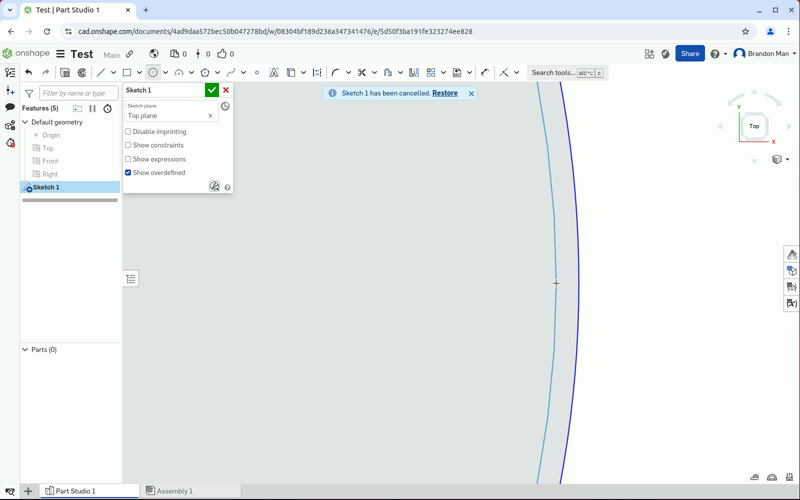
click(556, 282)
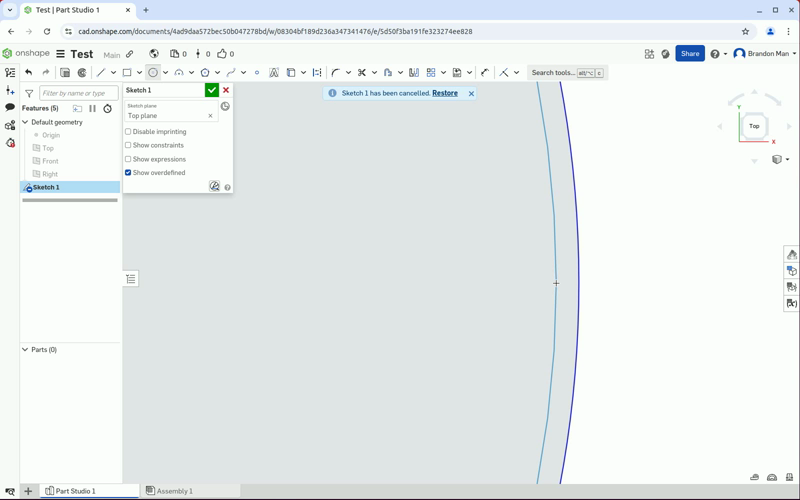
scroll(-6)
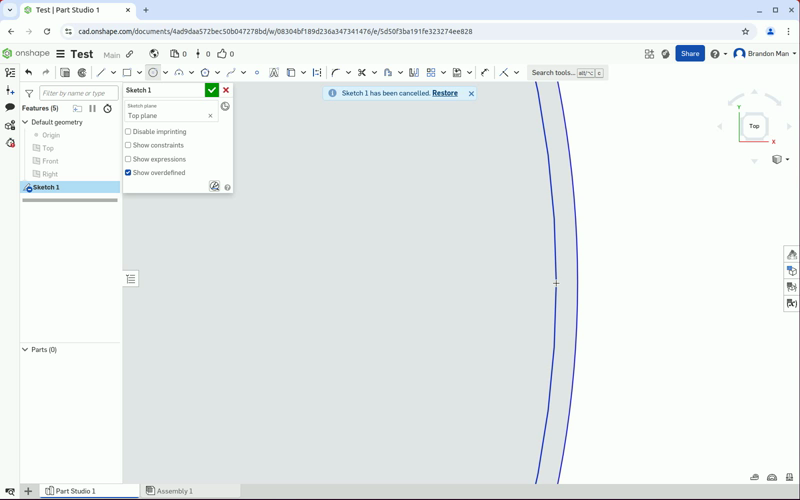
scroll(-6)
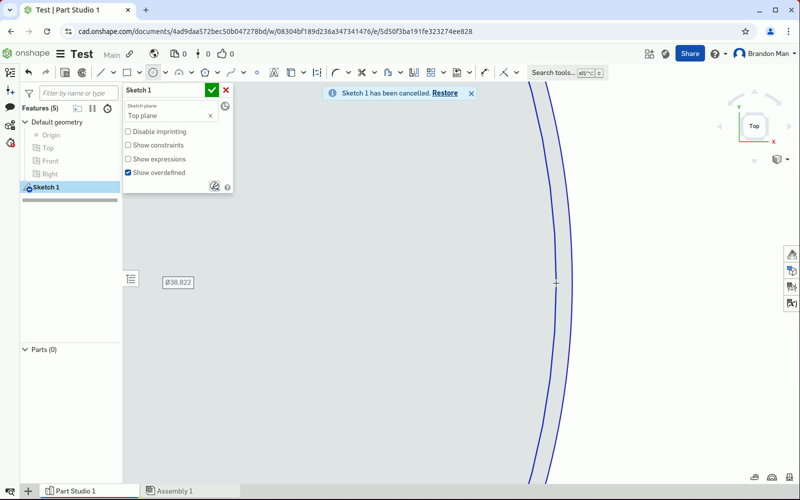
scroll(-6)
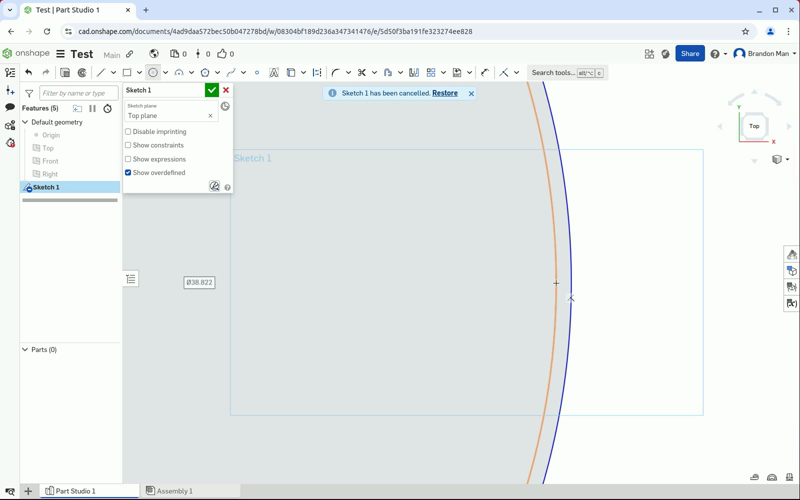
scroll(-6)
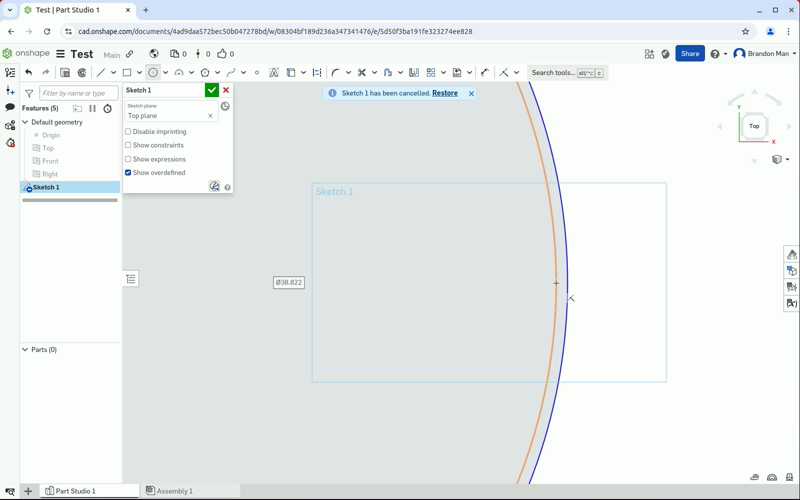
scroll(-6)
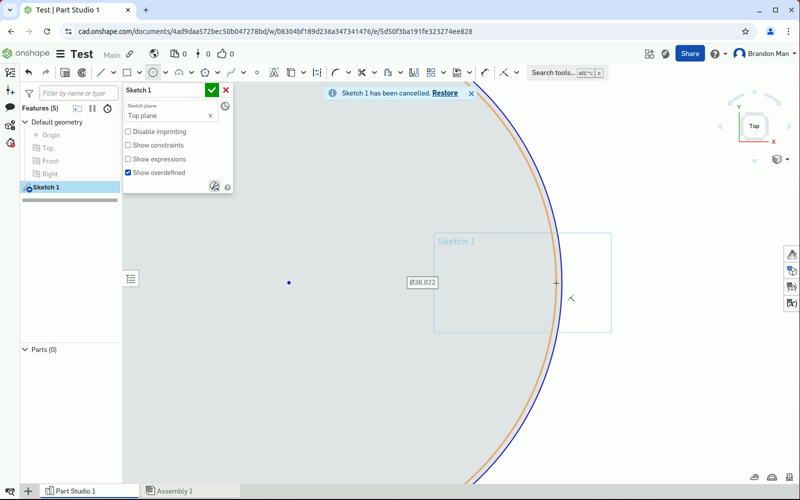
scroll(-6)
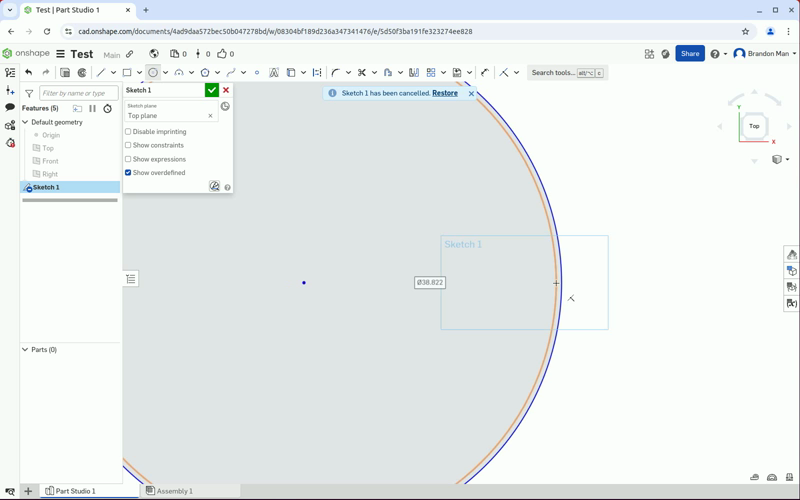
scroll(-6)
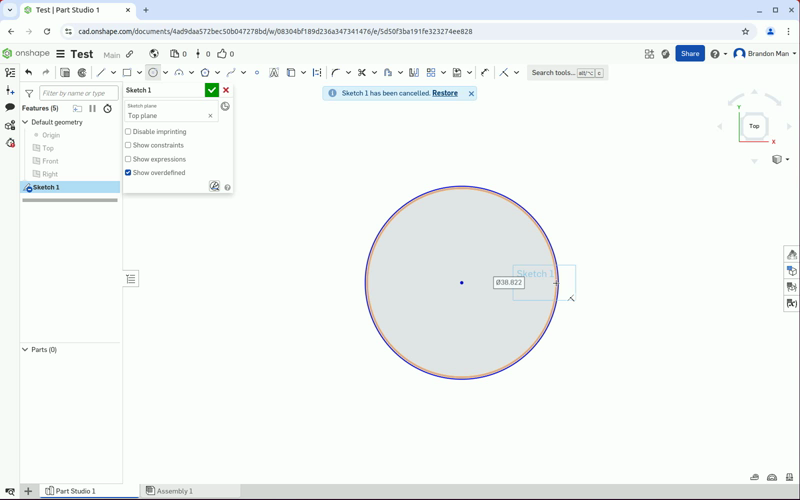
key(esc)
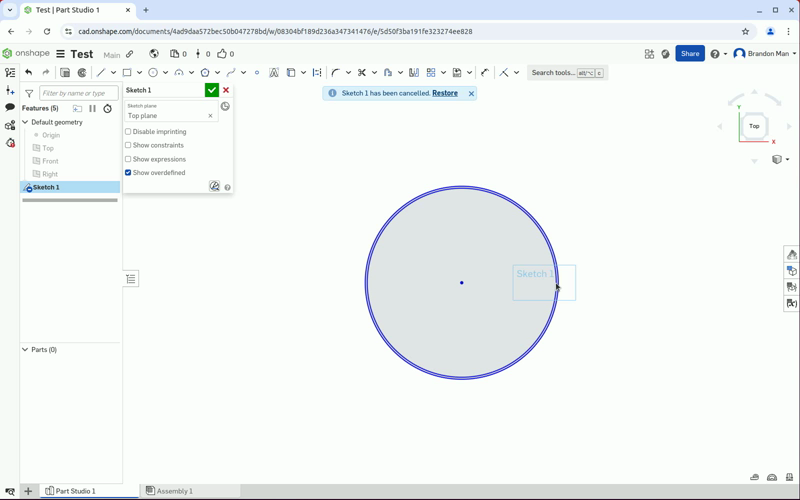
mouse_move(383, 228)
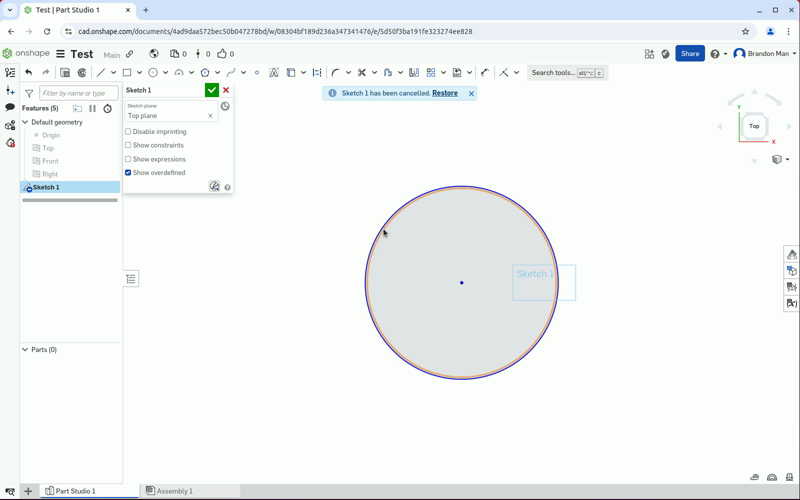
scroll(6)
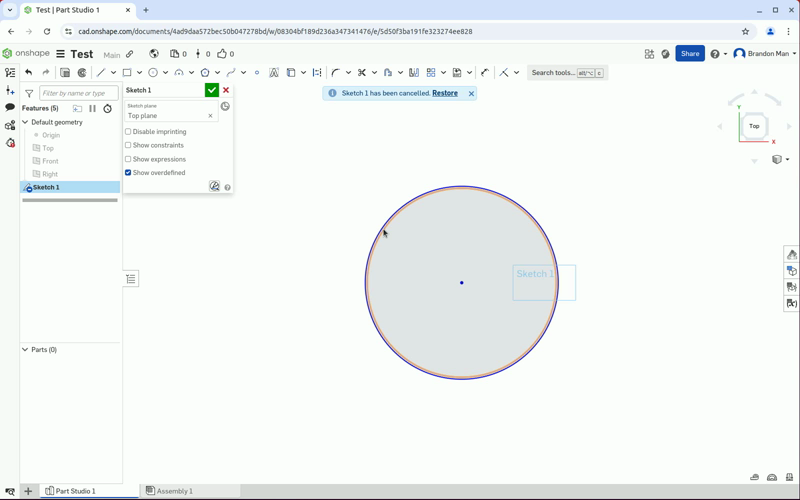
scroll(6)
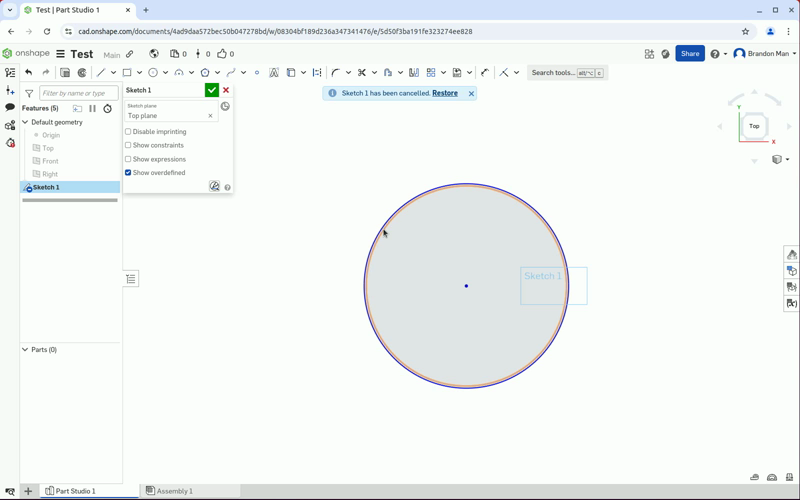
scroll(6)
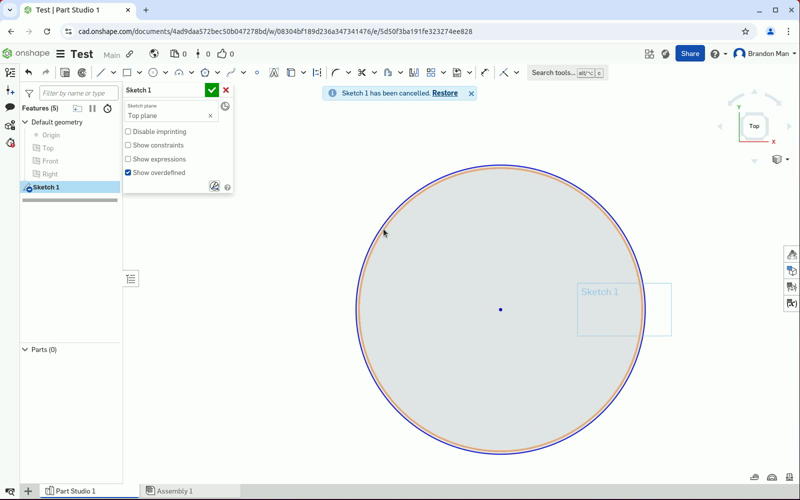
scroll(6)
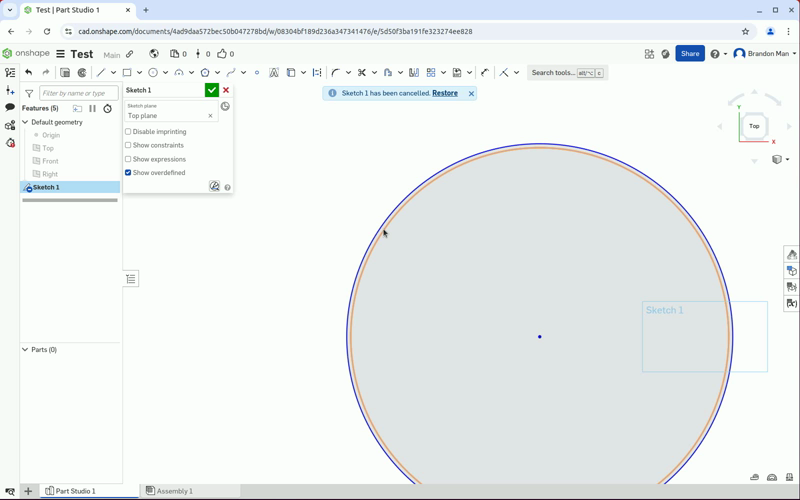
scroll(6)
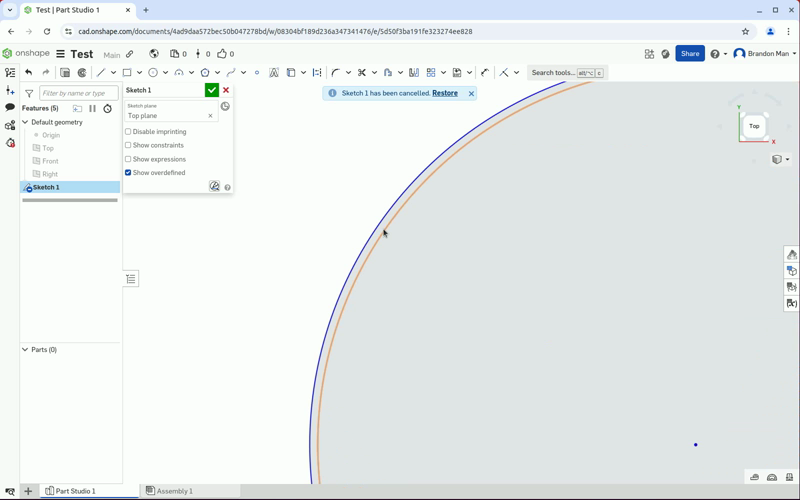
scroll(6)
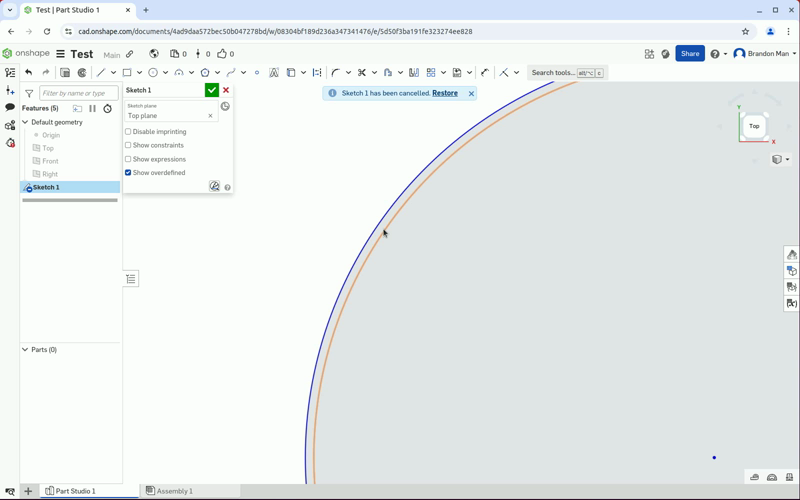
scroll(6)
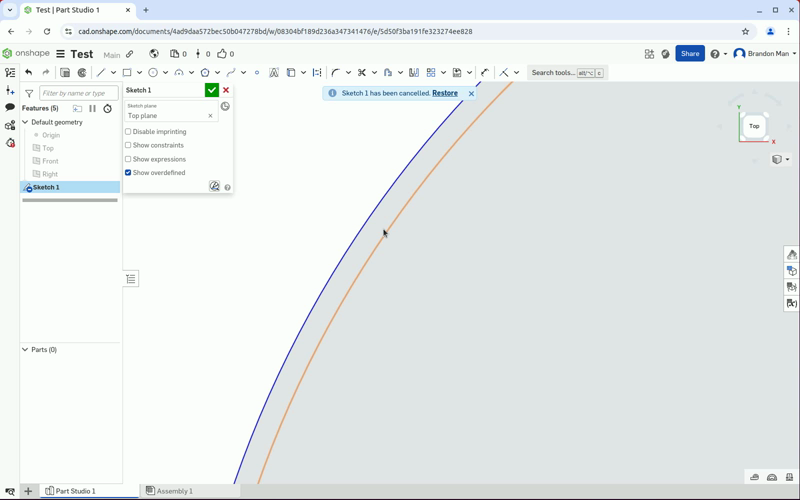
click(383, 228)
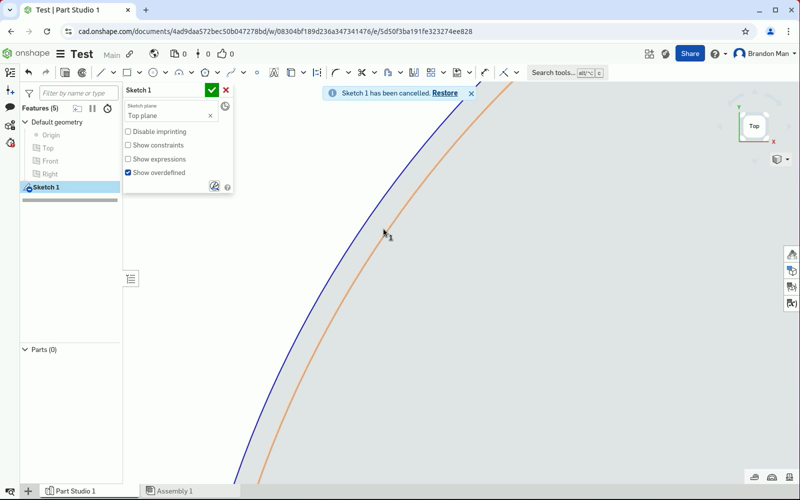
scroll(-6)
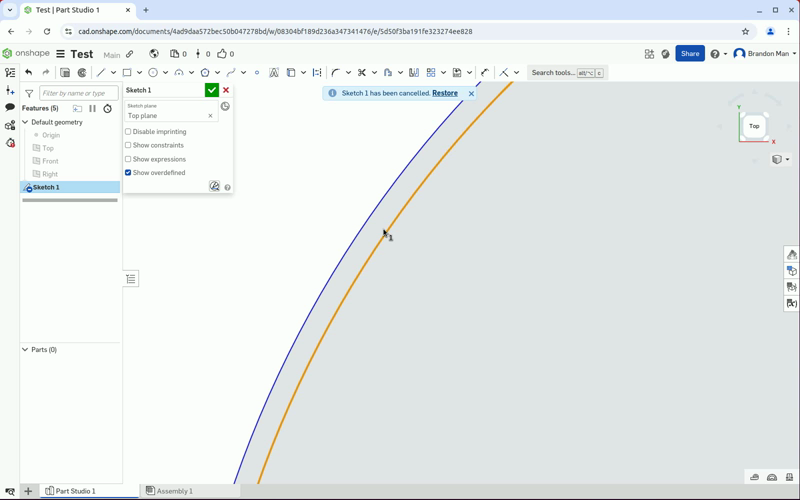
scroll(-6)
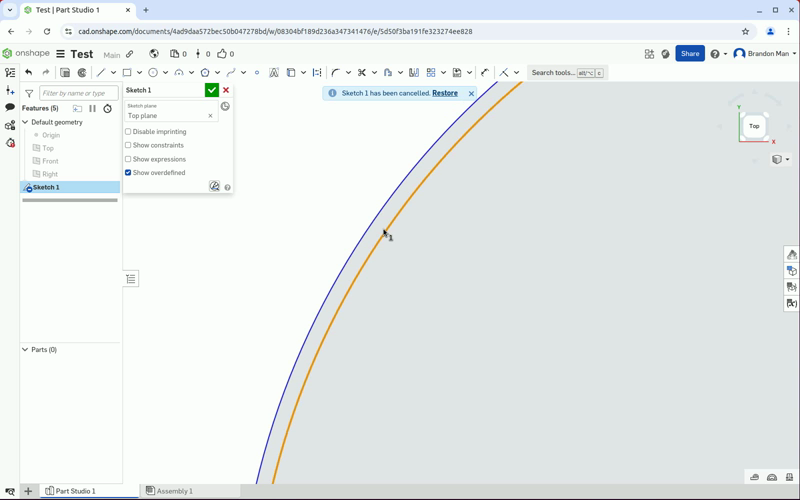
scroll(-6)
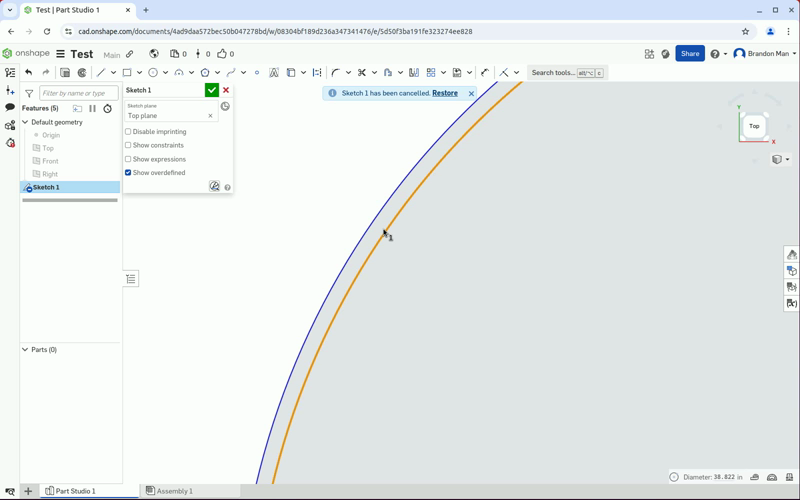
scroll(-6)
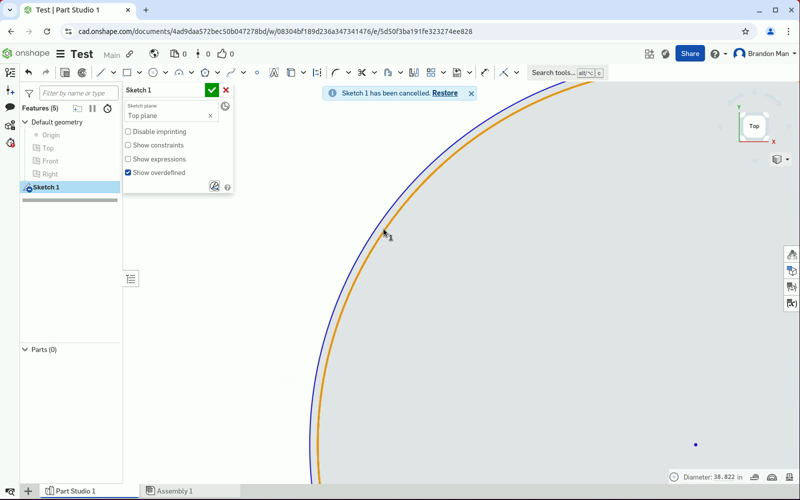
scroll(-6)
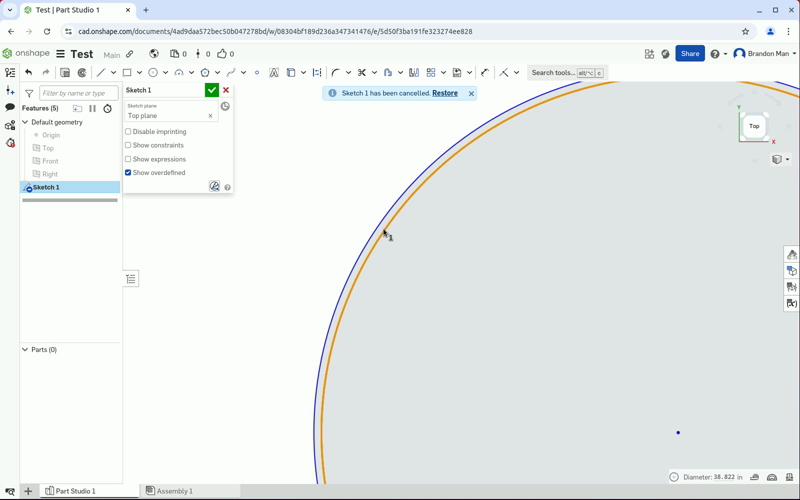
scroll(-6)
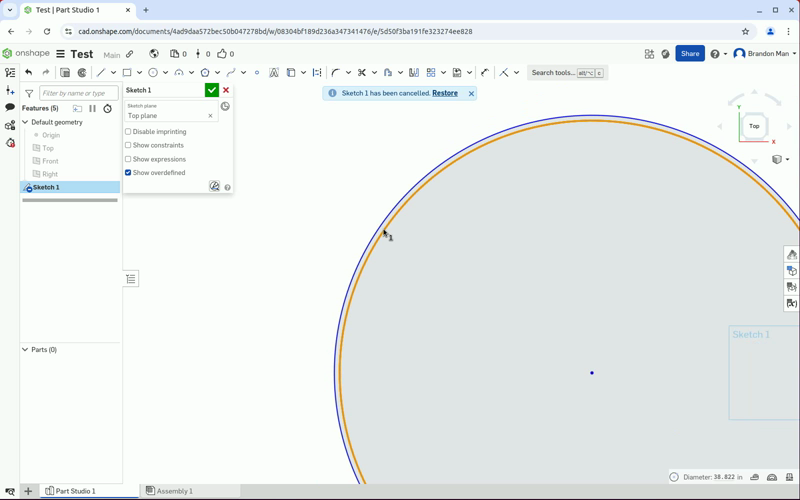
scroll(-6)
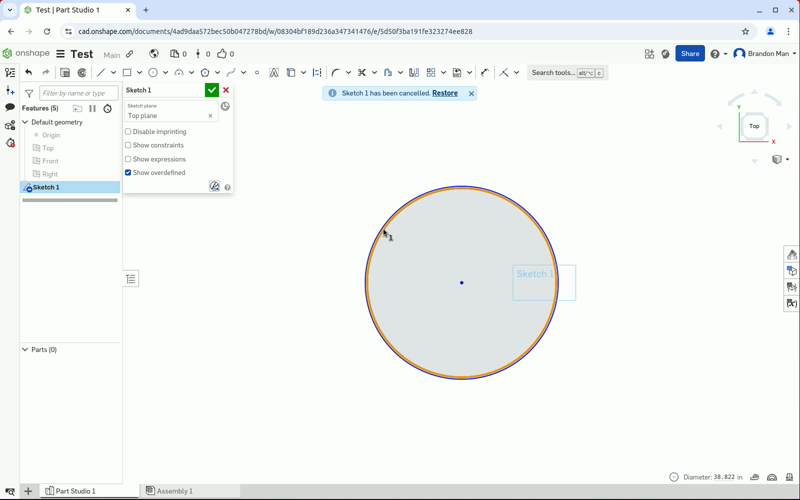
mouse_move(73, 352)
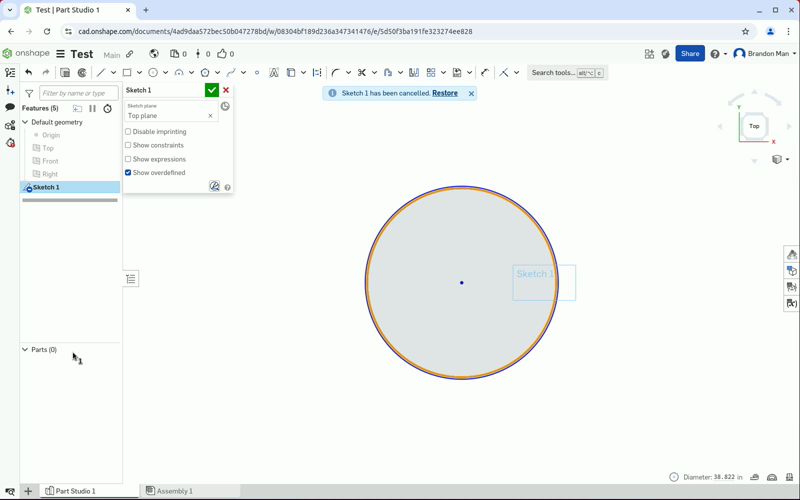
key(shift+y)
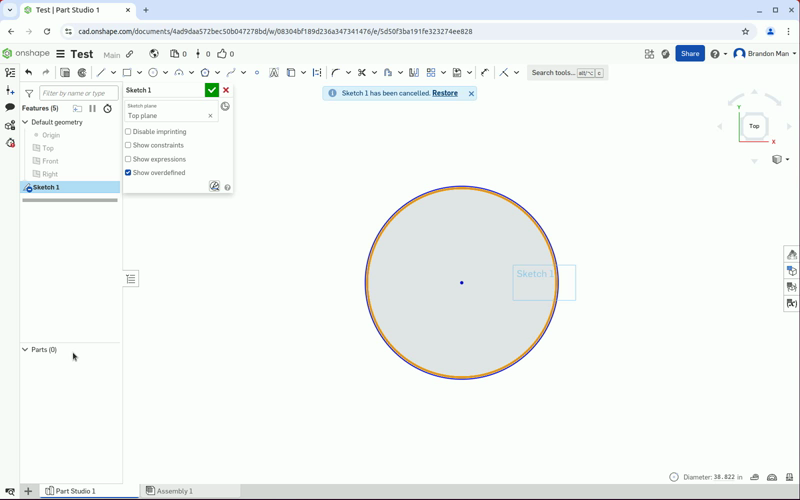
key(shift+e)
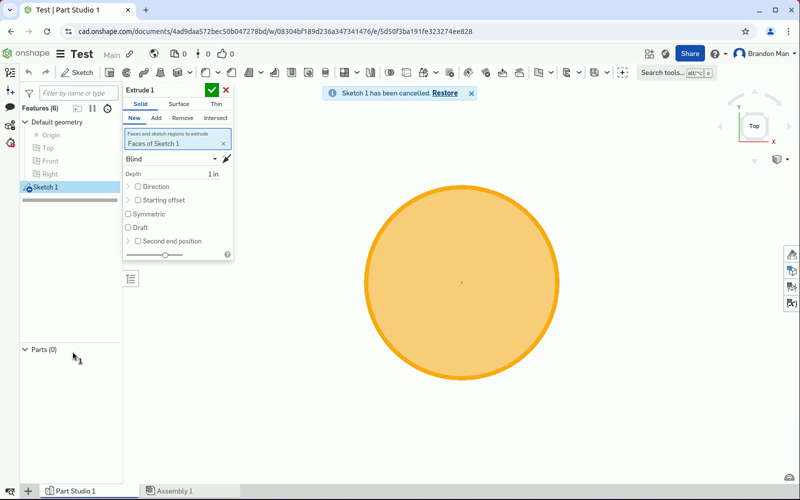
mouse_move(143, 106)
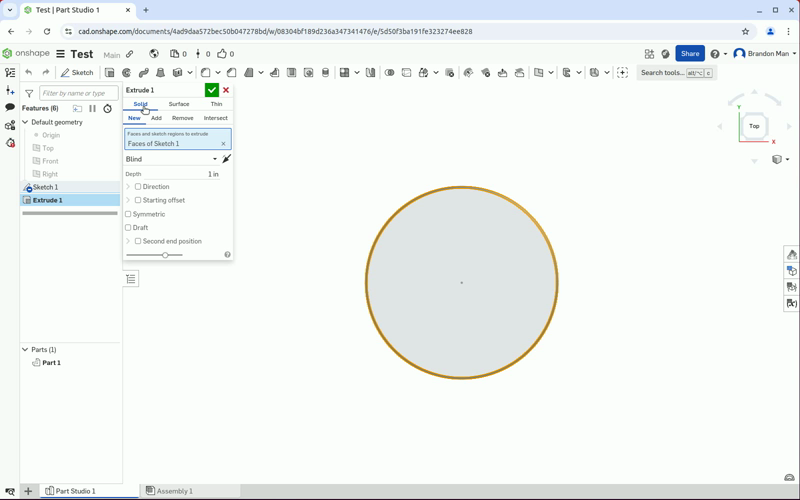
click(143, 106)
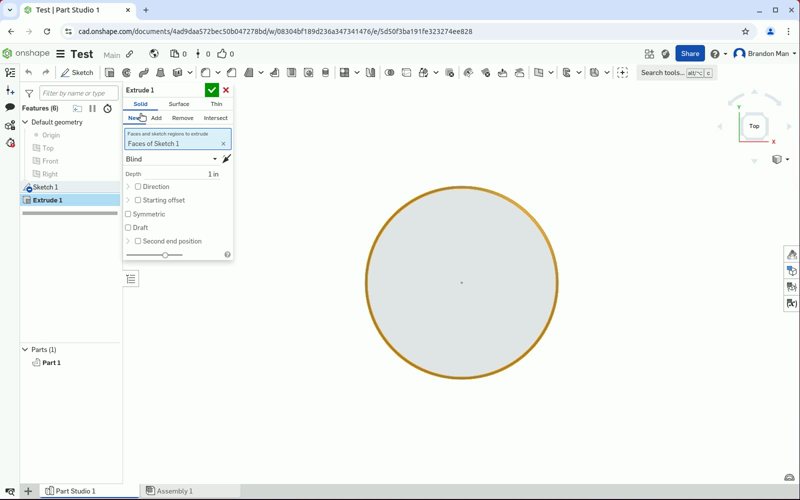
mouse_move(137, 120)
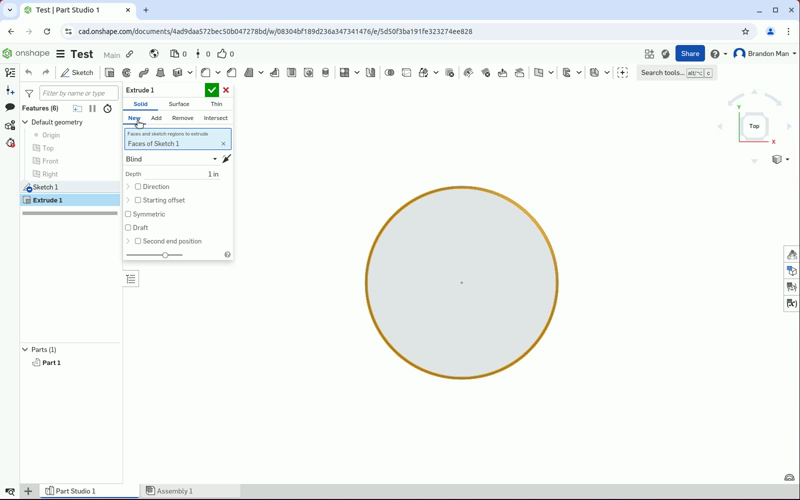
click(137, 120)
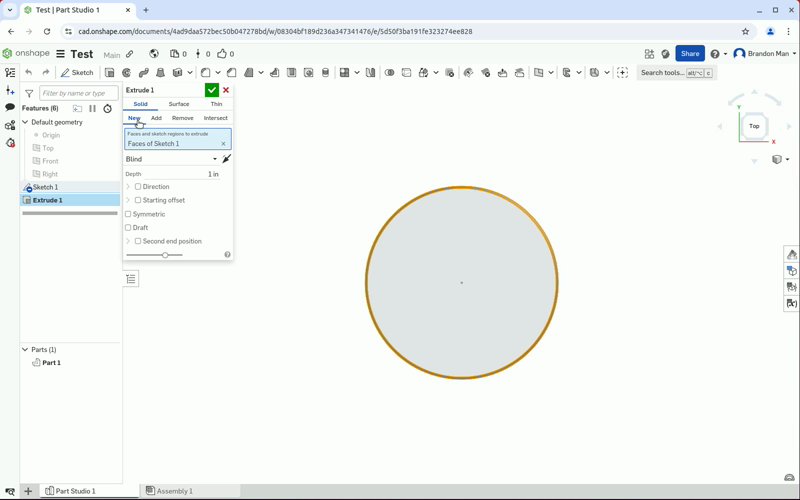
key(tab, 4)
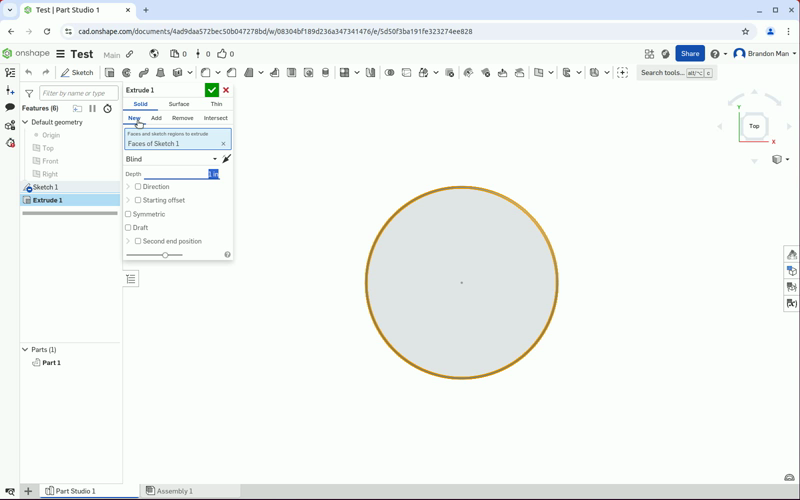
text(23.108)
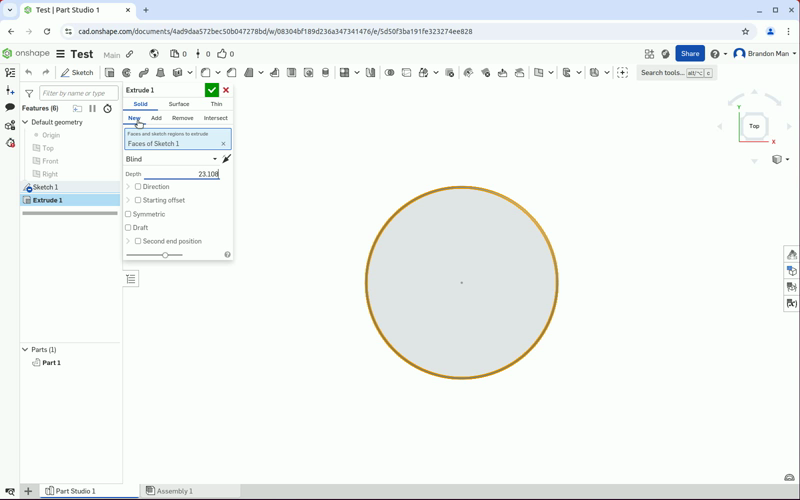
key(enter)
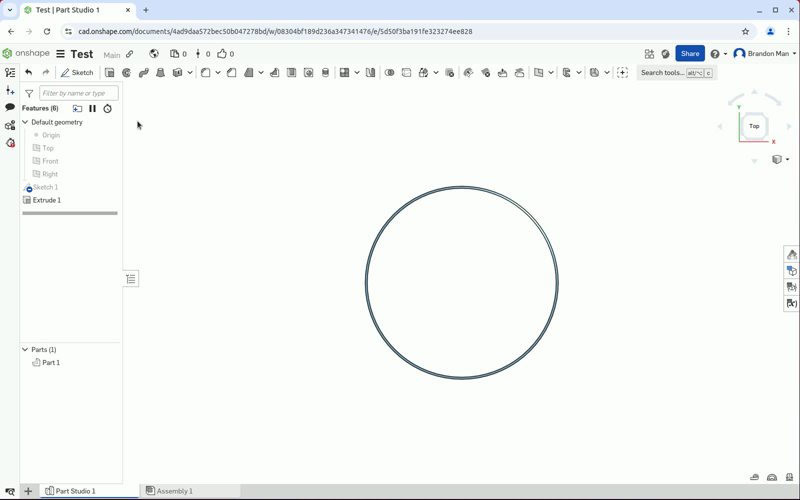
key(shift+h)
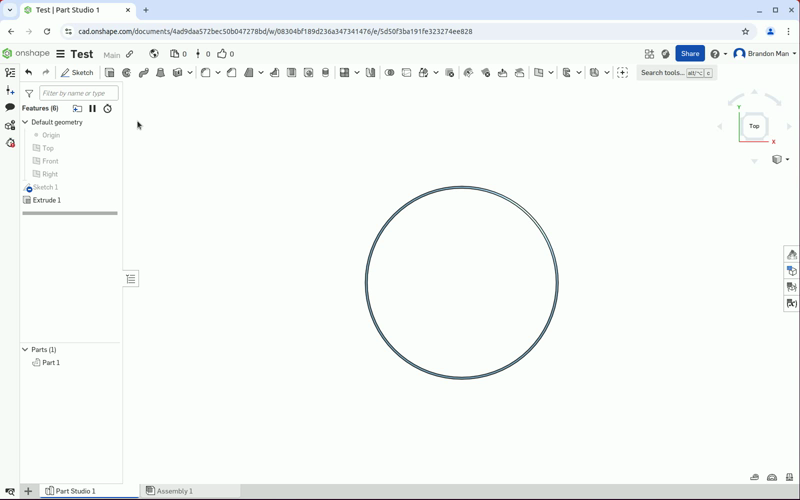
key(shift+h)
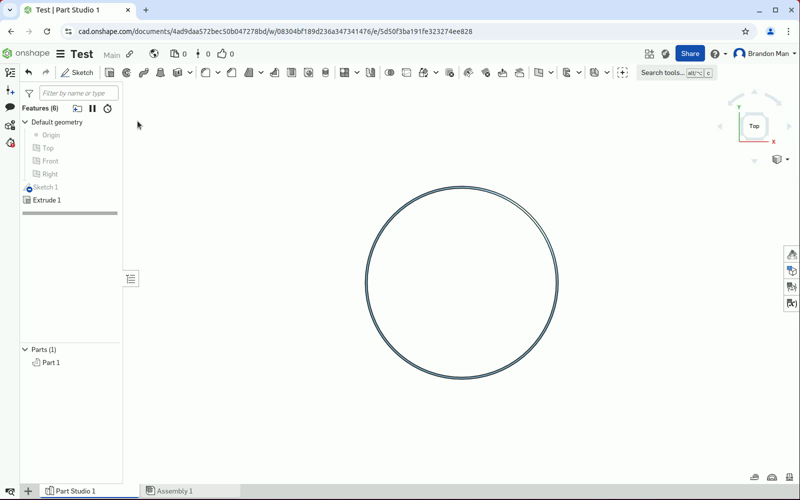
mouse_move(73, 189)
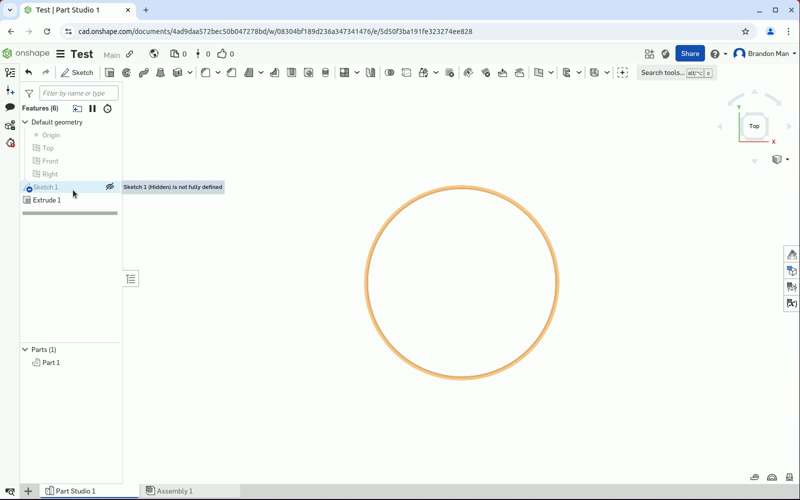
click(73, 189)
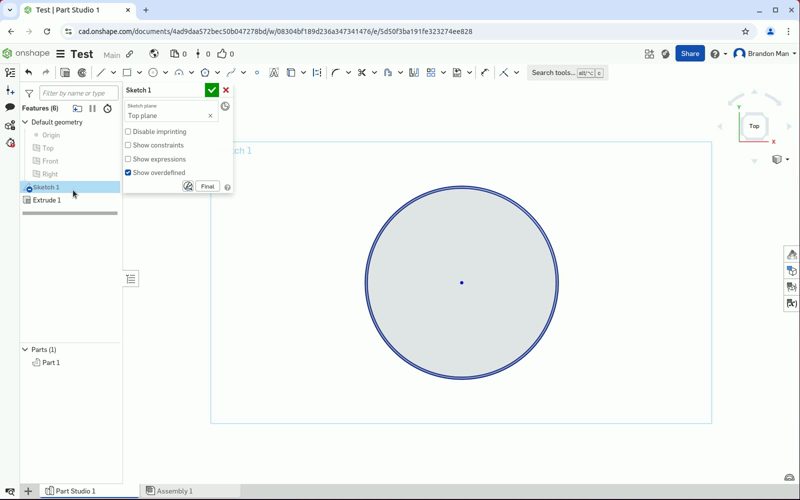
mouse_move(229, 92)
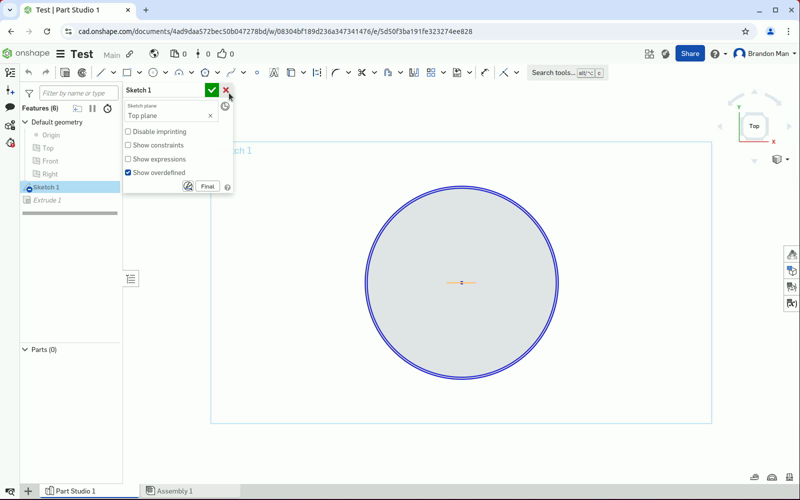
click(229, 92)
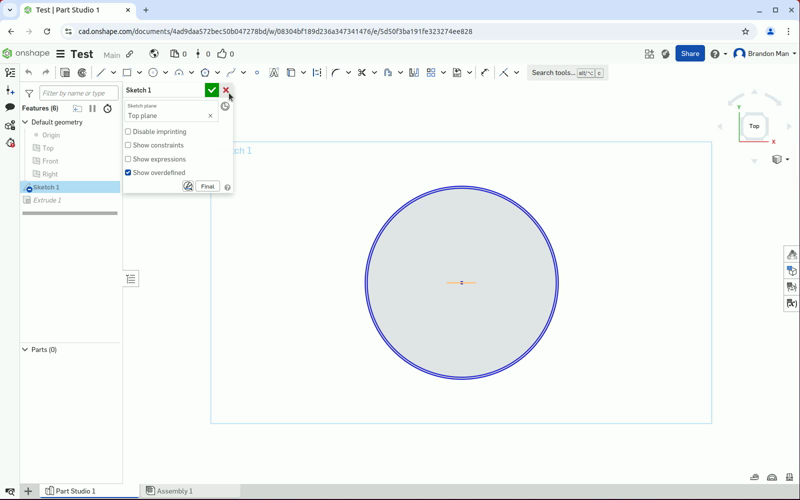
key(shift+s)
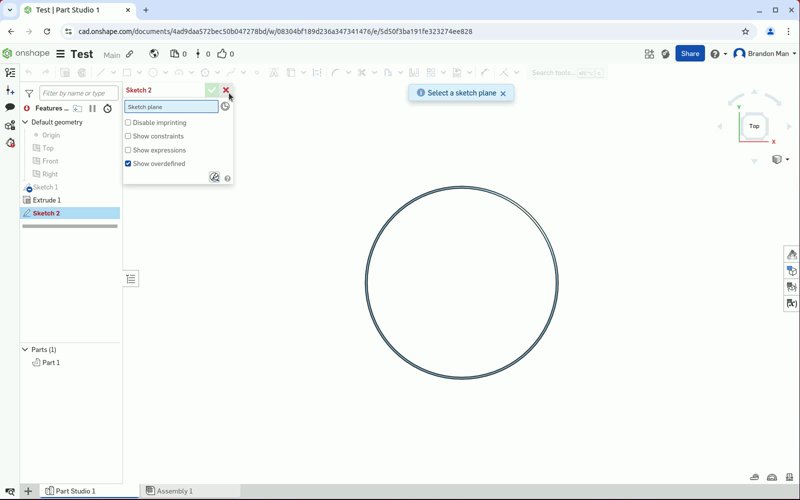
mouse_move(73, 150)
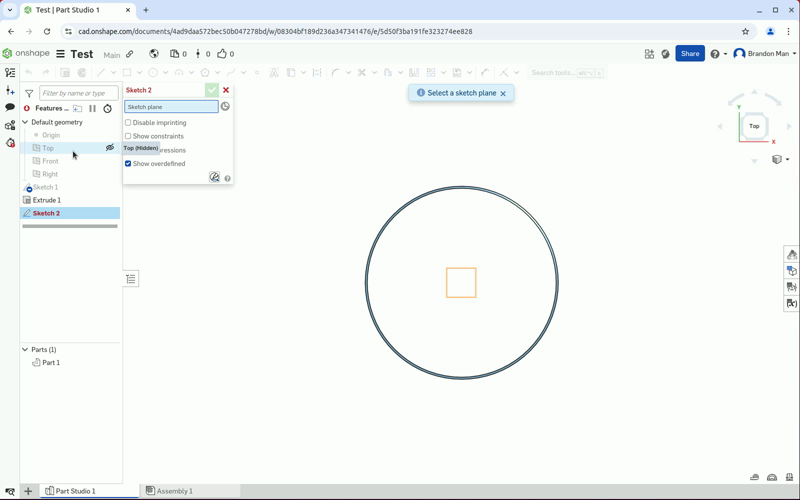
click(73, 150)
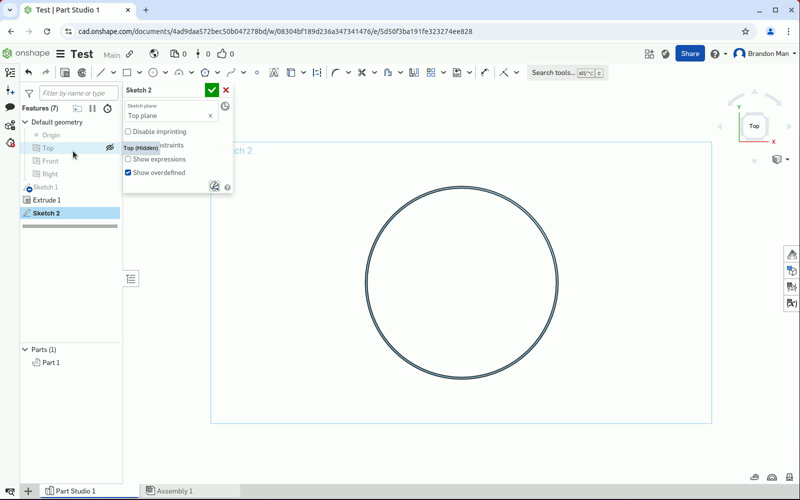
mouse_move(73, 352)
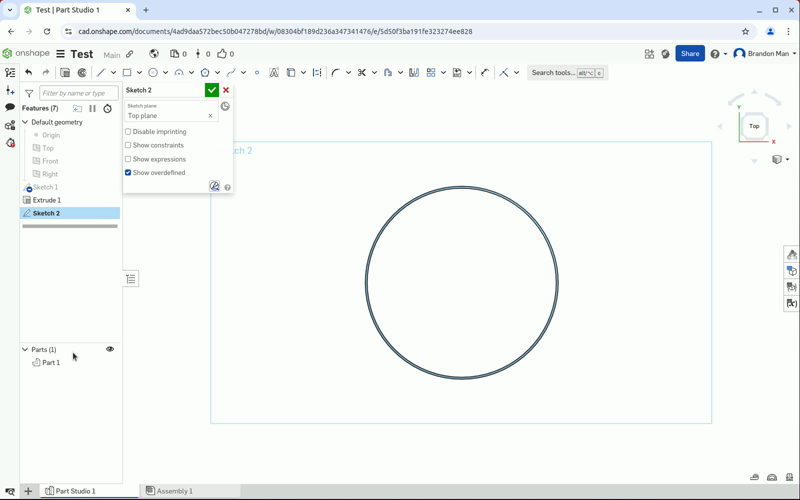
key(y)
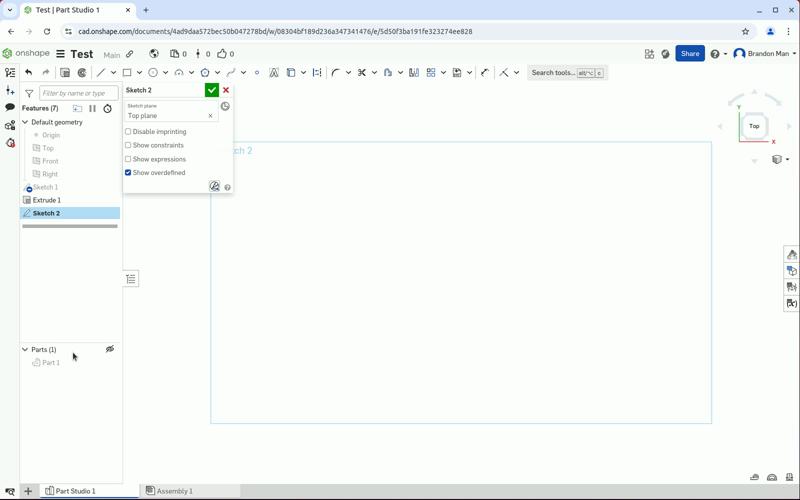
key(c)
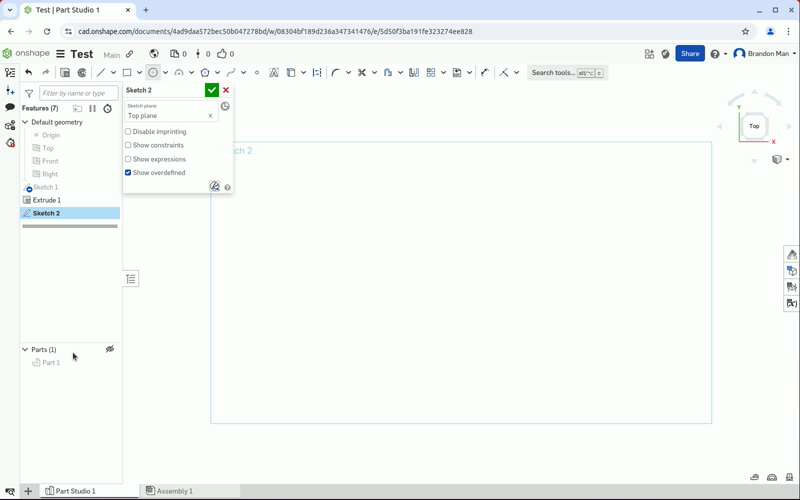
key_down(shift)
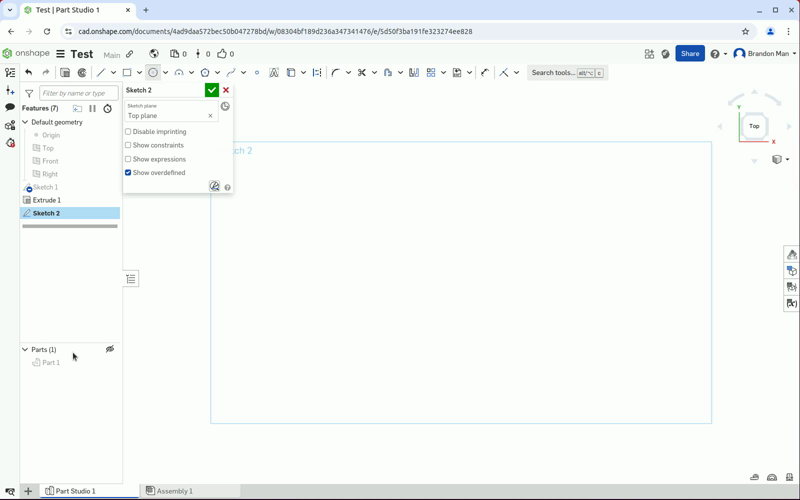
mouse_move(461, 282)
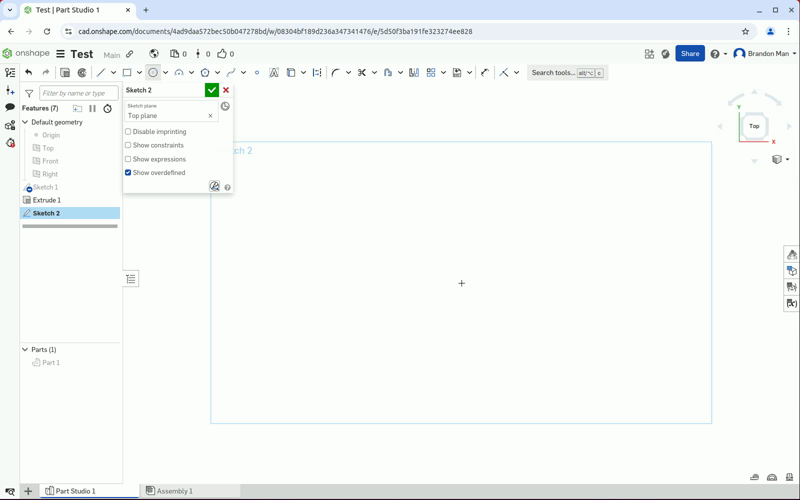
click(461, 282)
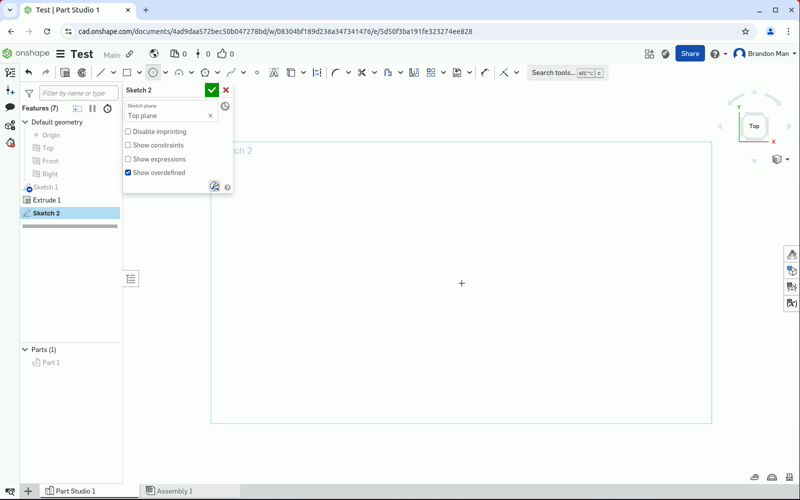
key_up(shift)
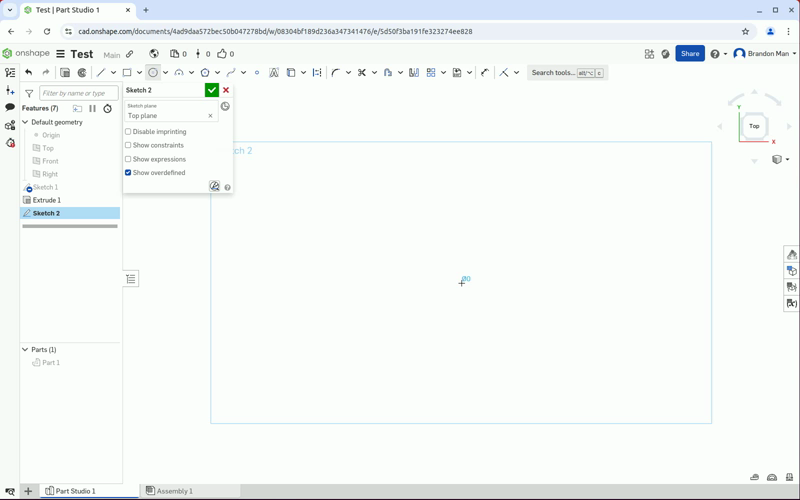
mouse_move(556, 282)
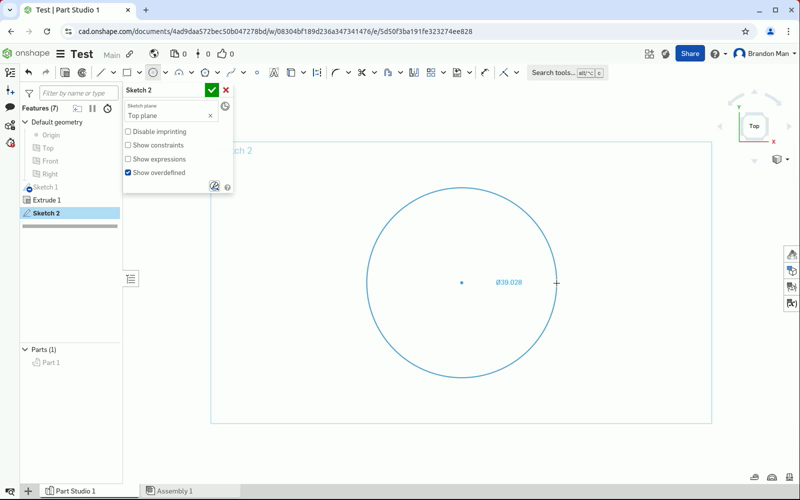
click(556, 282)
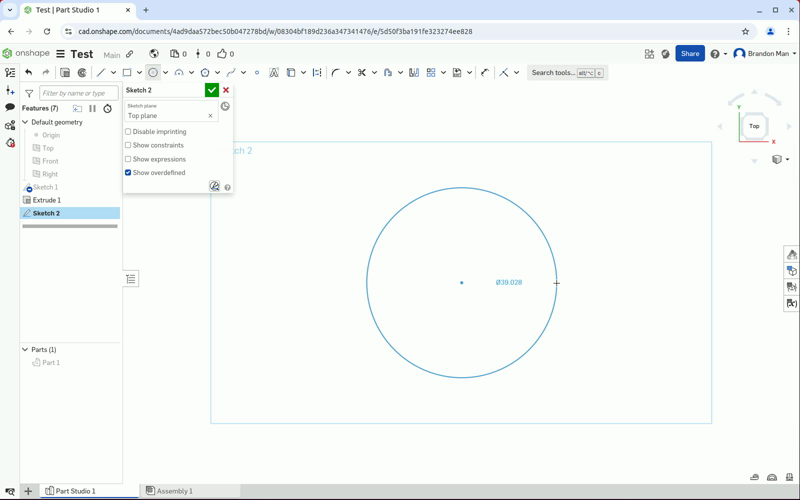
key(esc)
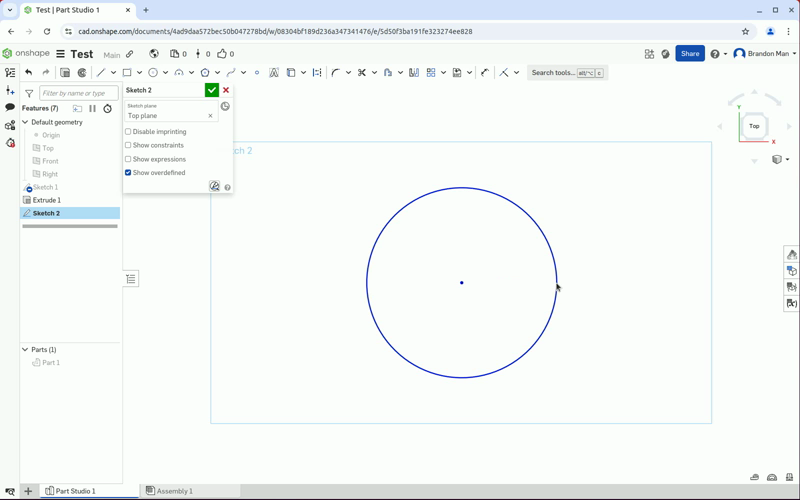
mouse_move(433, 275)
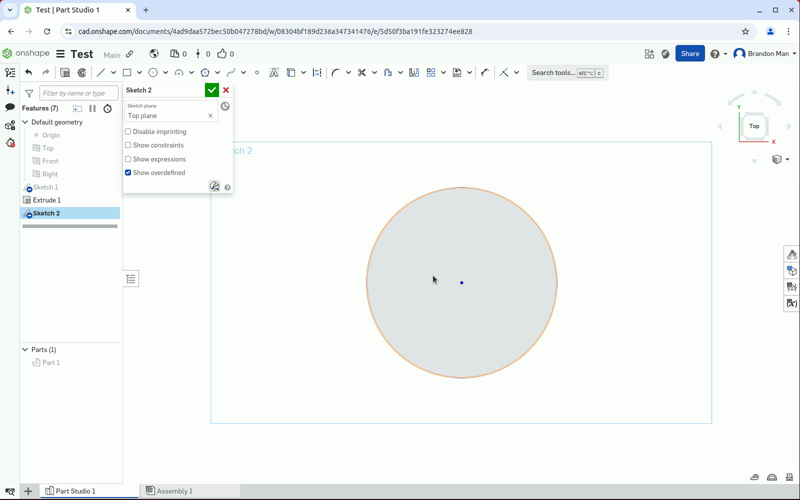
click(433, 275)
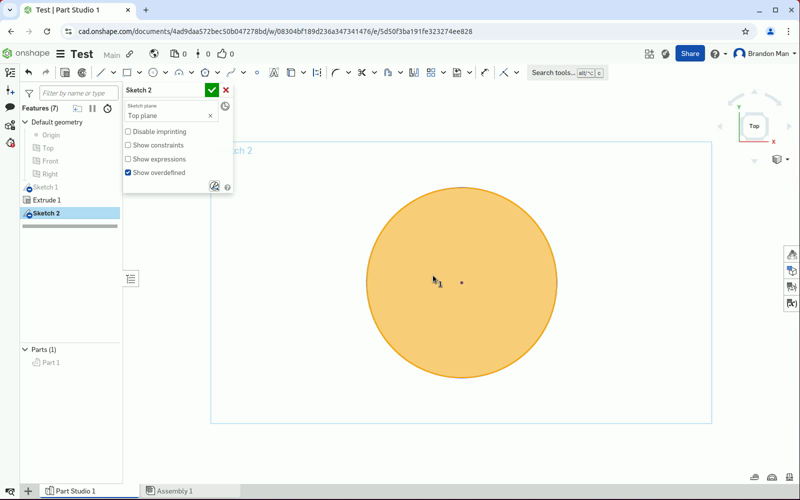
mouse_move(73, 352)
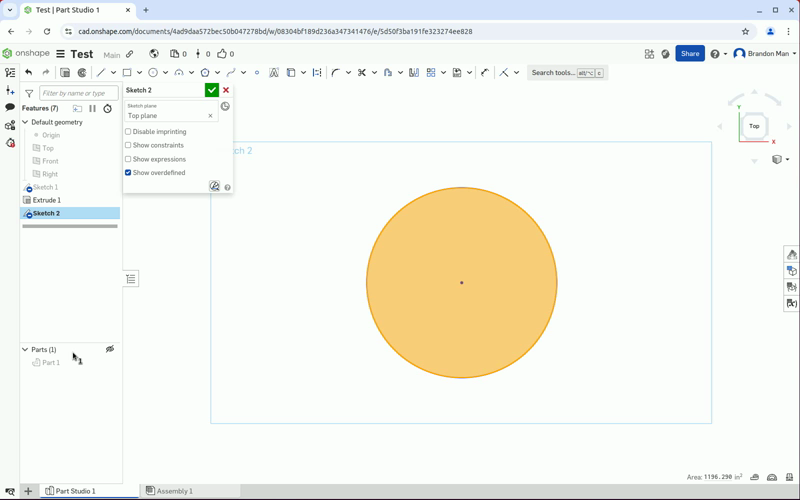
key(shift+y)
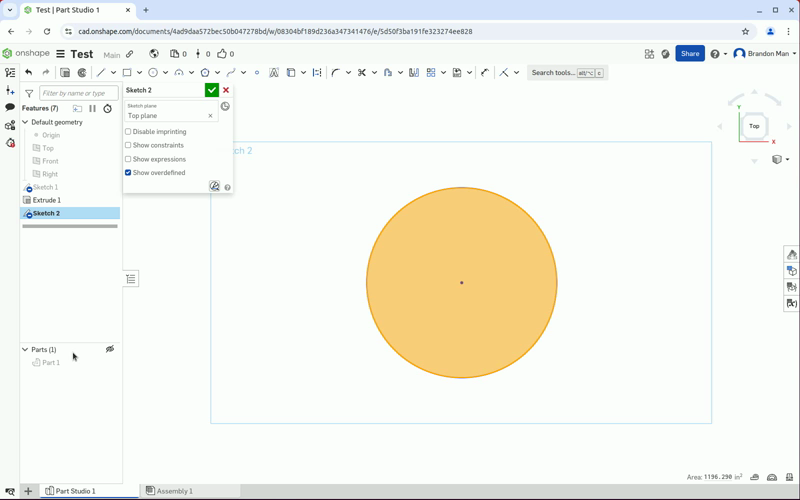
key(shift+e)
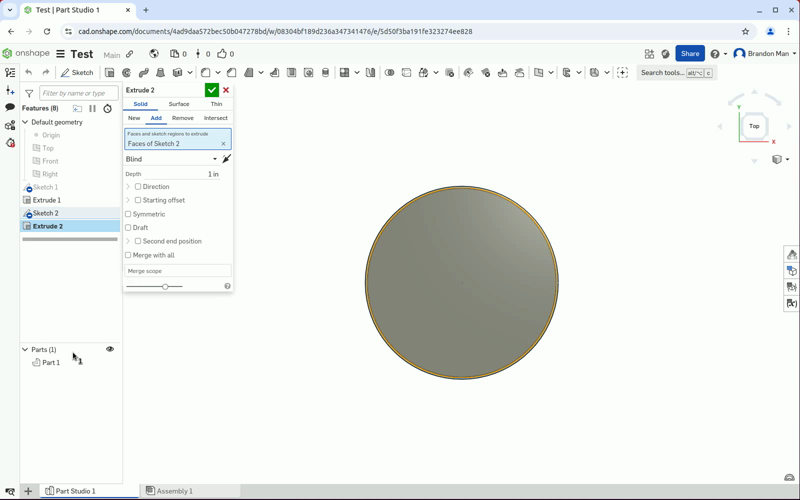
mouse_move(143, 106)
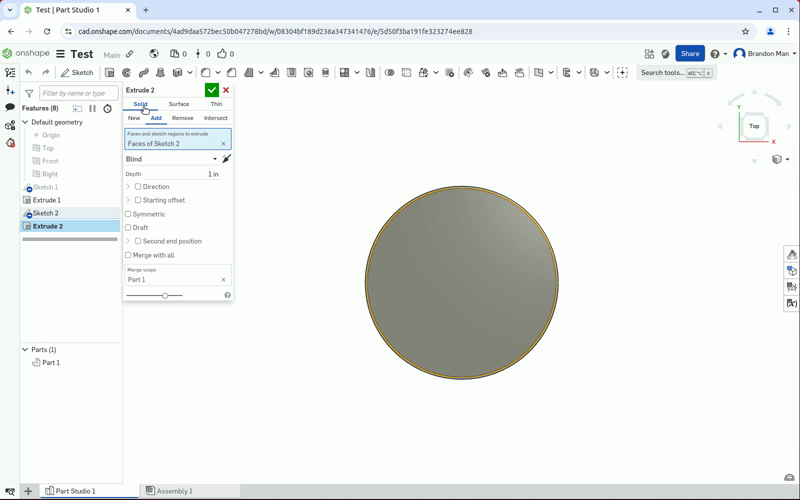
click(143, 106)
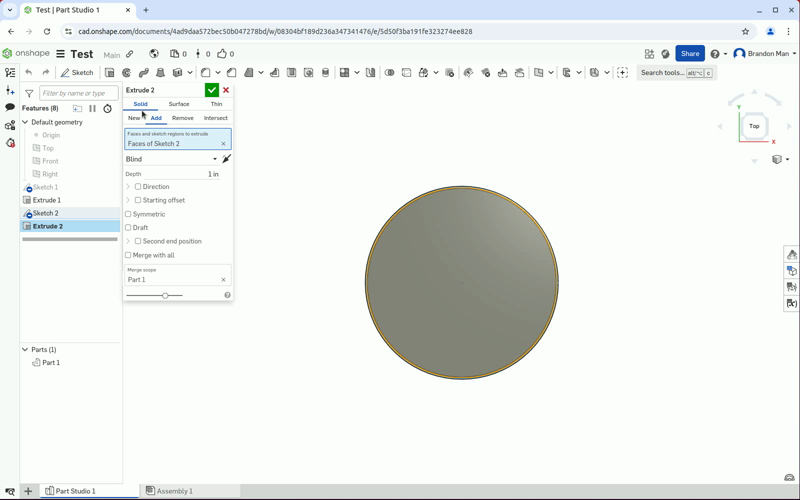
mouse_move(137, 120)
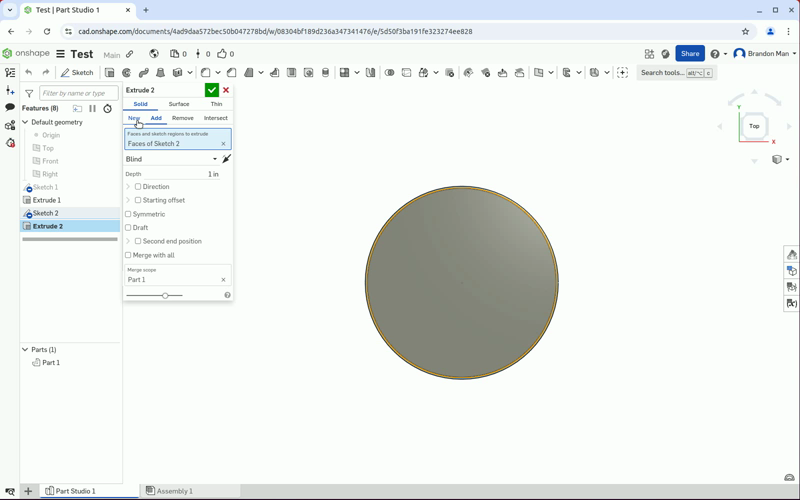
click(137, 120)
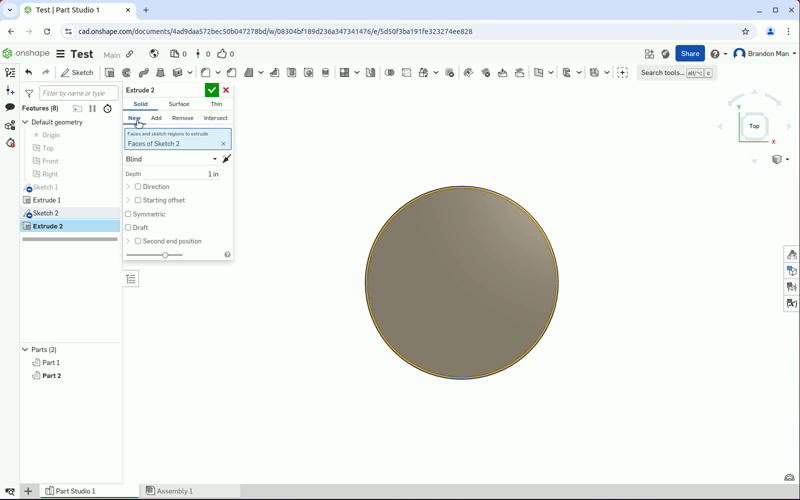
key(tab, 4)
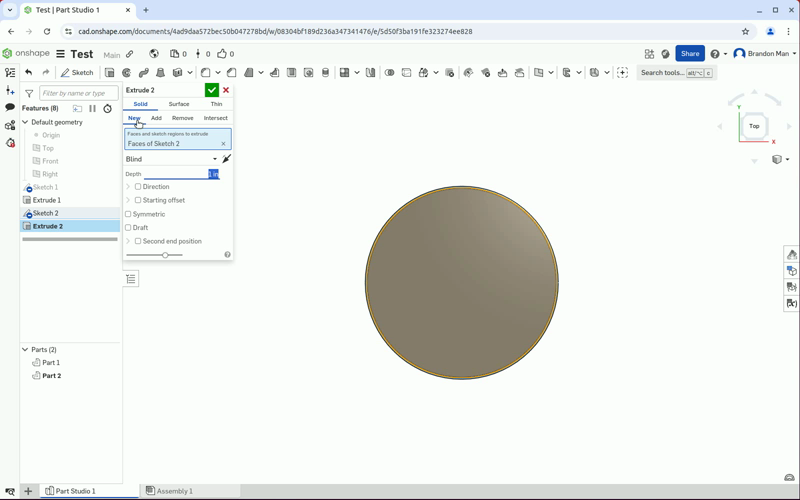
text(23.108)
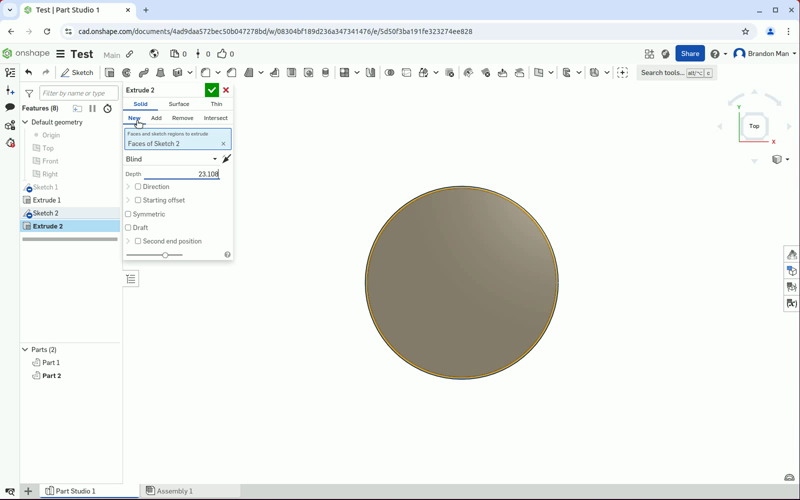
key(enter)
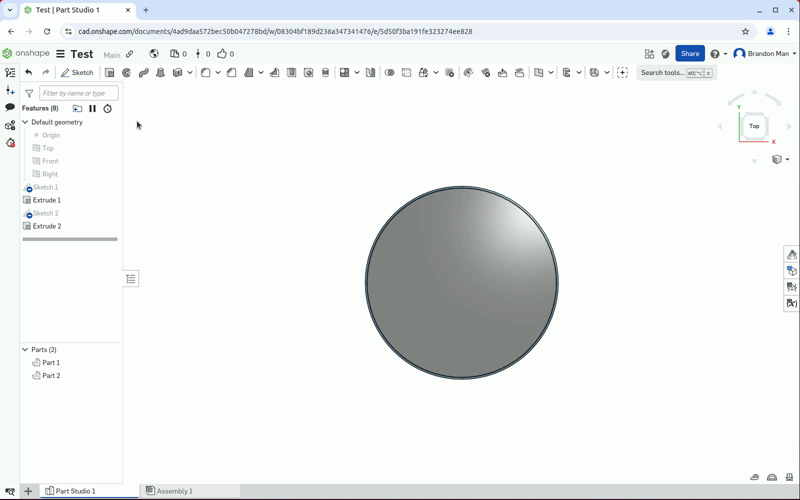
key(shift+h)
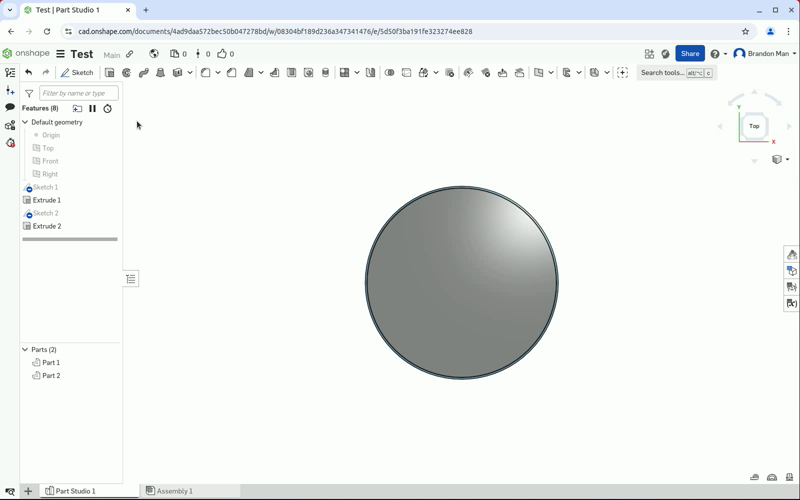
key(shift+h)
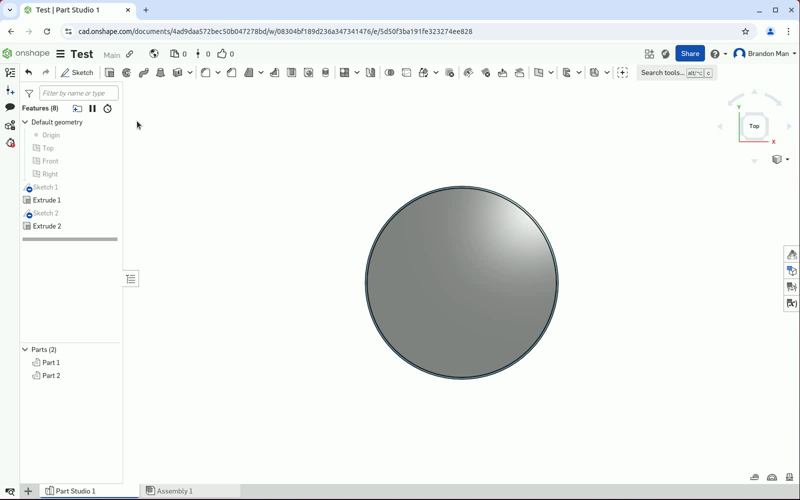
mouse_move(73, 189)
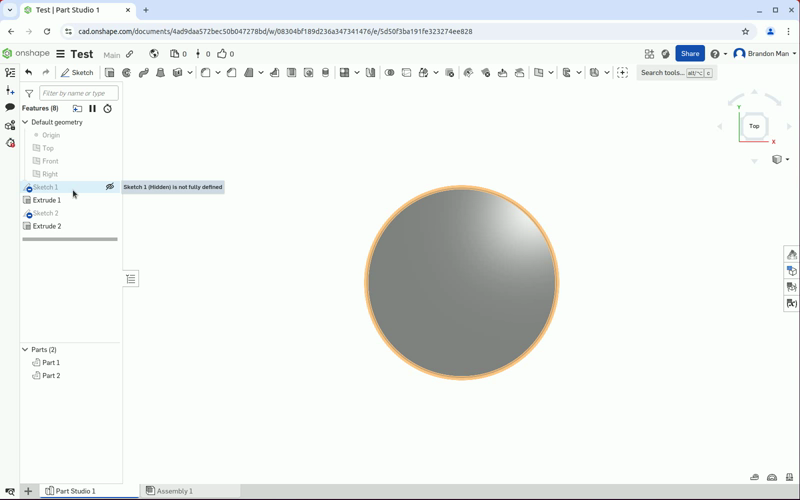
click(73, 189)
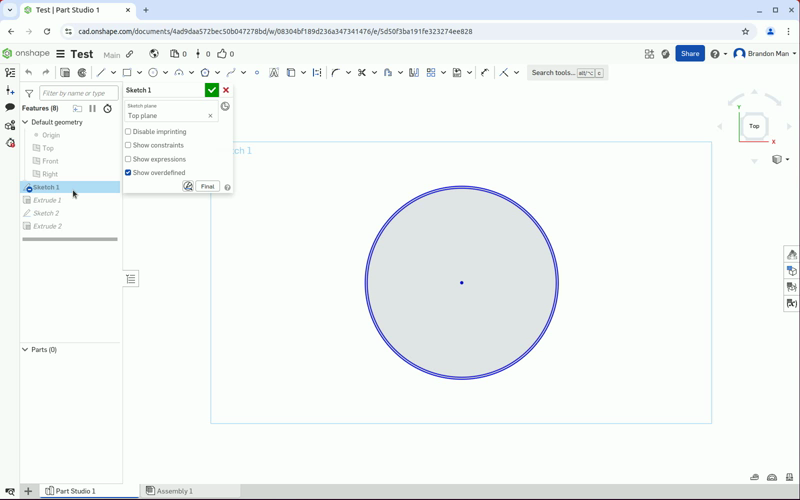
mouse_move(229, 92)
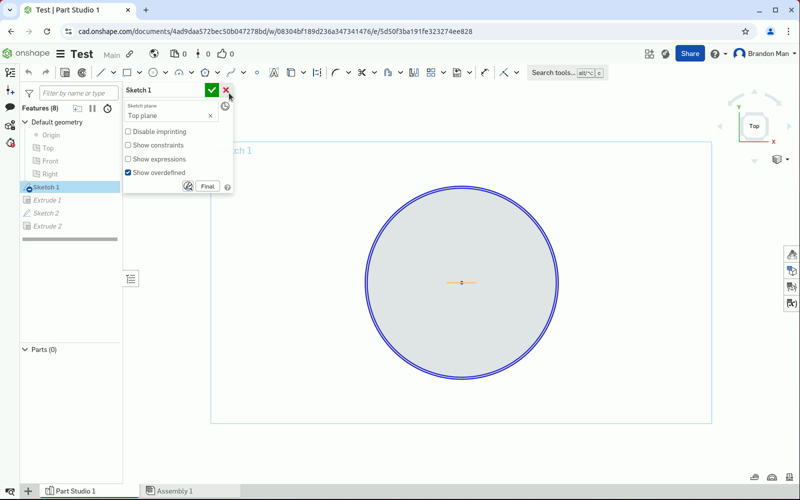
click(229, 92)
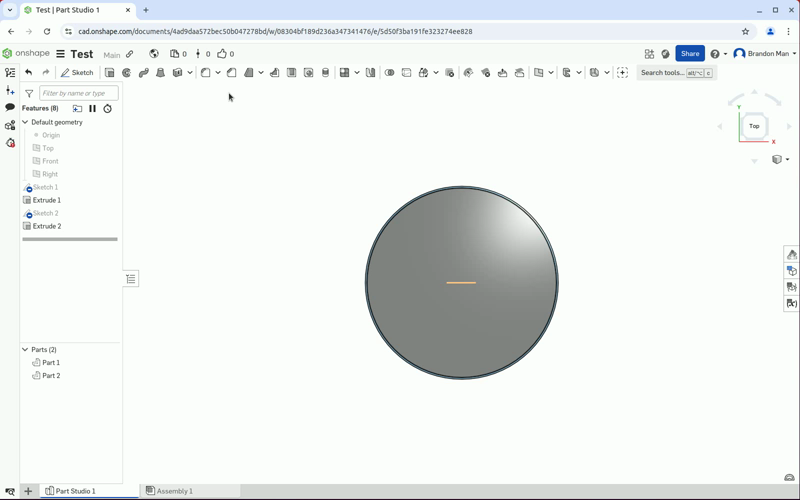
mouse_move(541, 75)
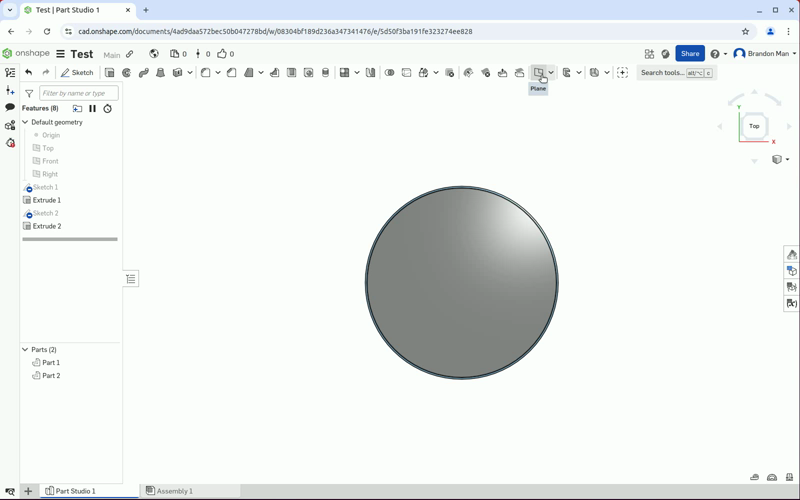
click(541, 75)
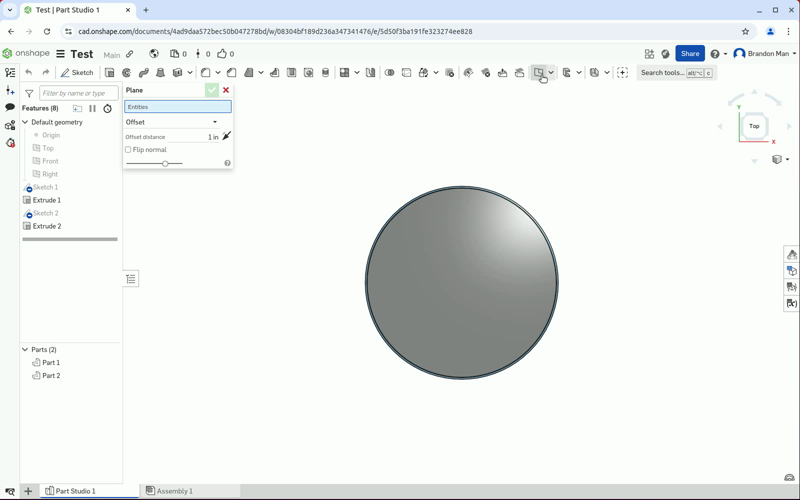
mouse_move(73, 150)
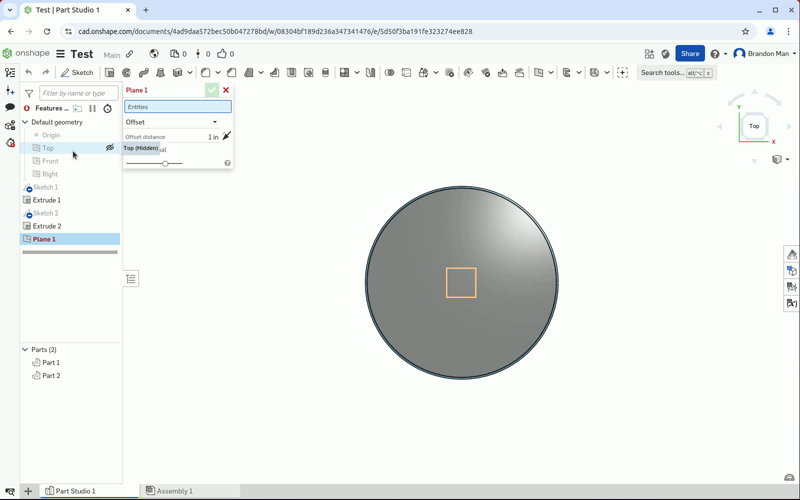
click(73, 150)
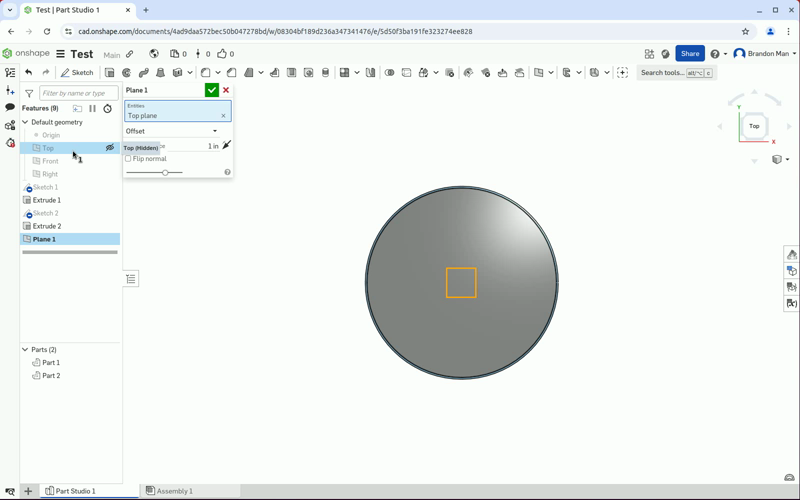
key(tab, 2)
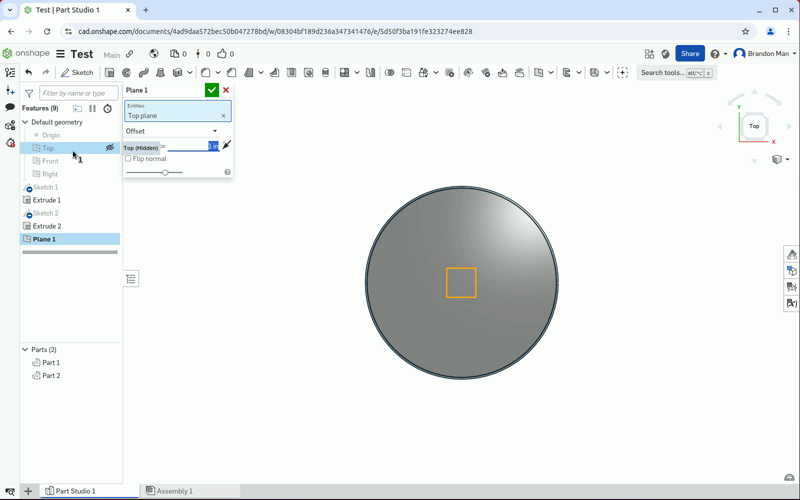
text(23.108)
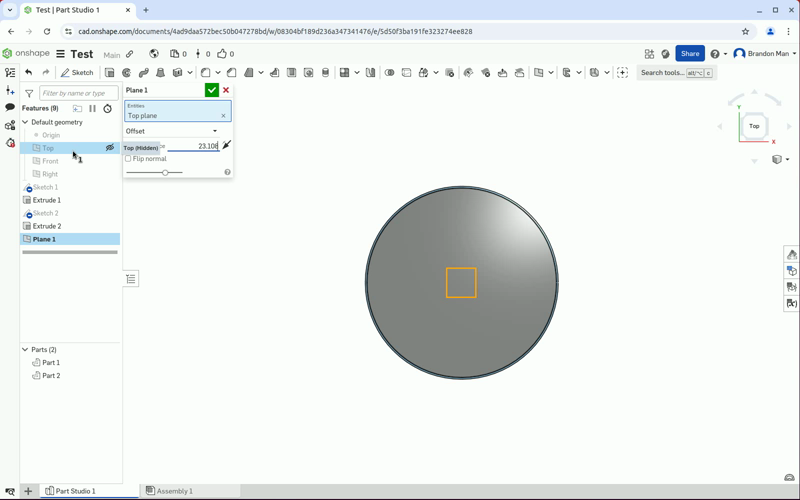
key(enter, 2)
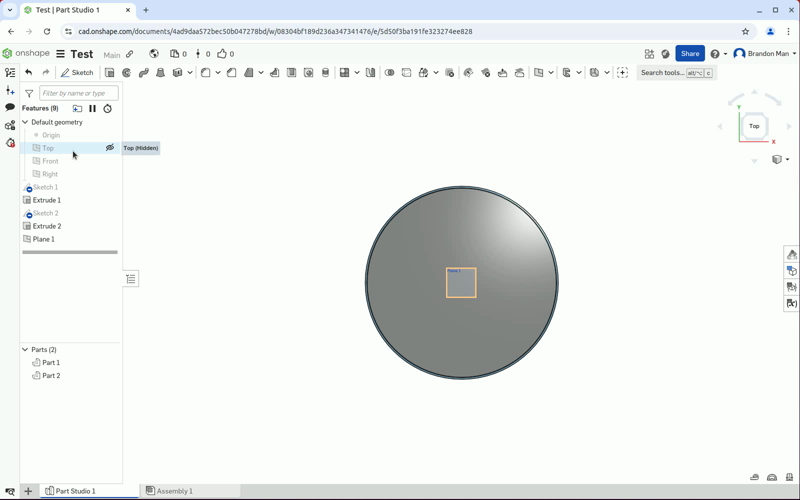
key(shift+s)
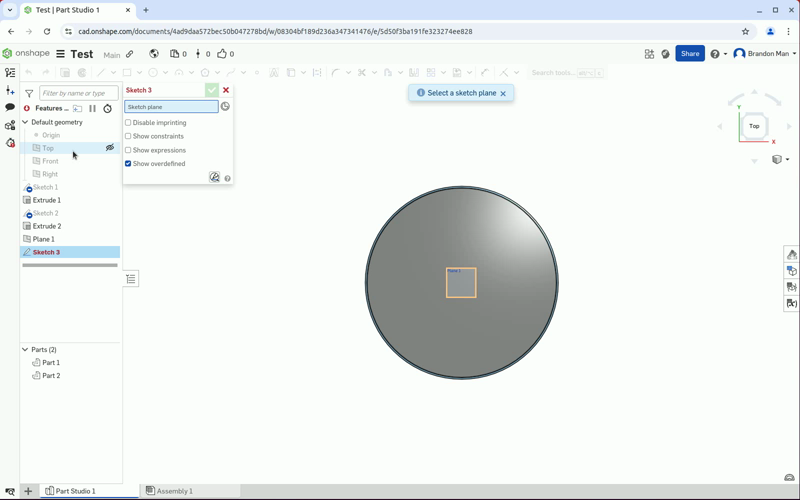
mouse_move(73, 241)
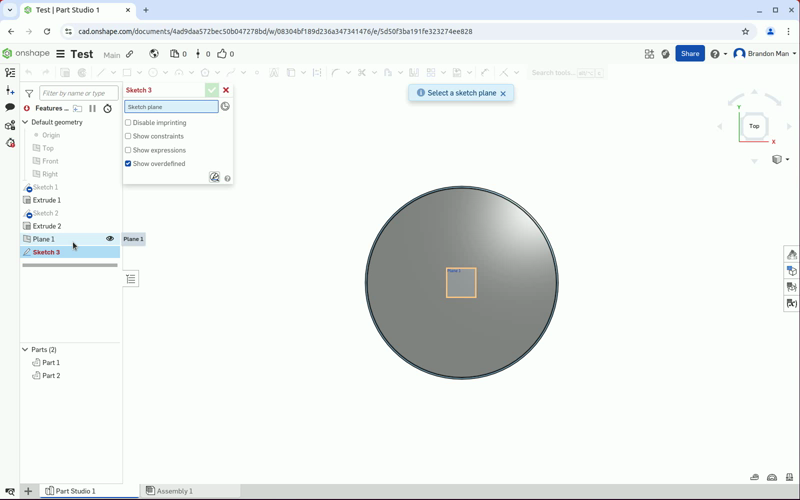
click(73, 241)
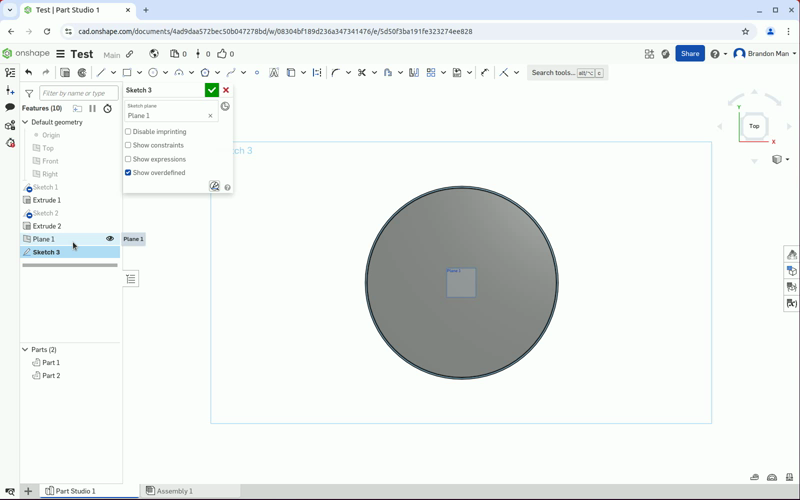
mouse_move(73, 352)
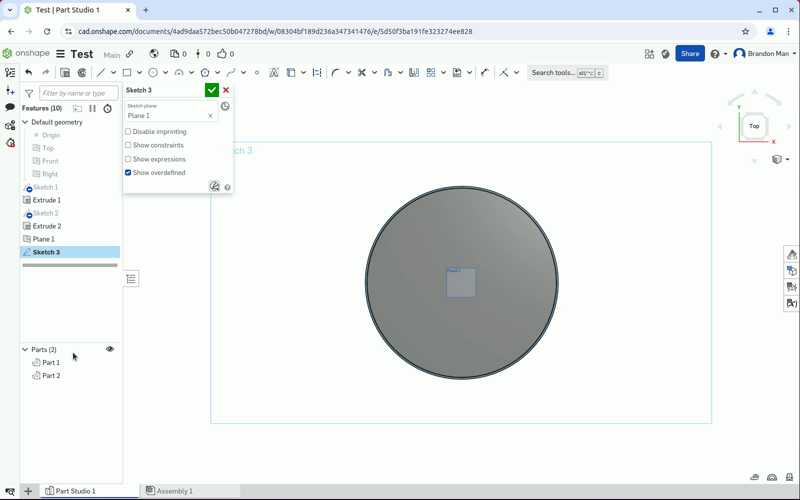
key(y)
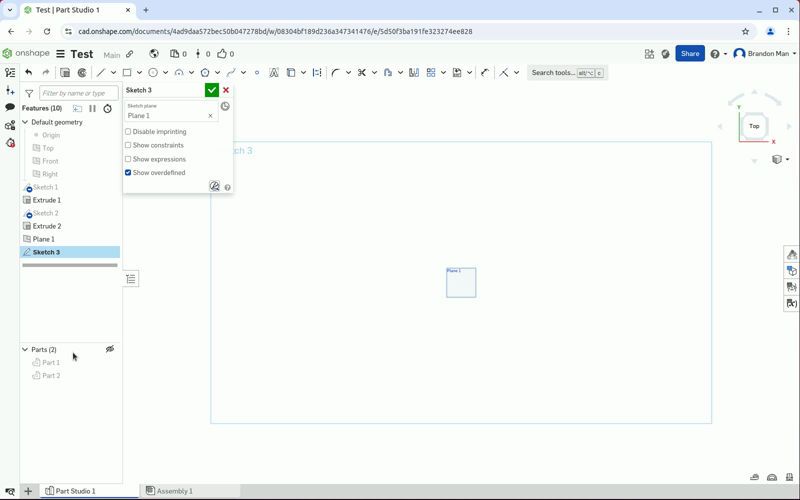
key(c)
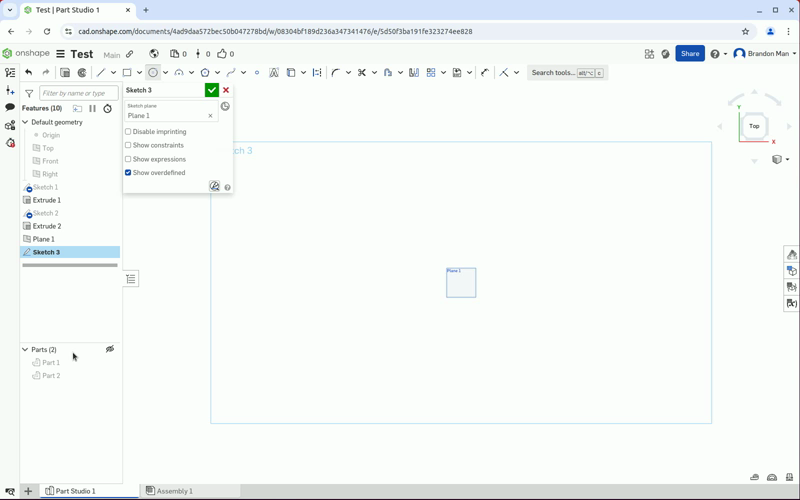
key_down(shift)
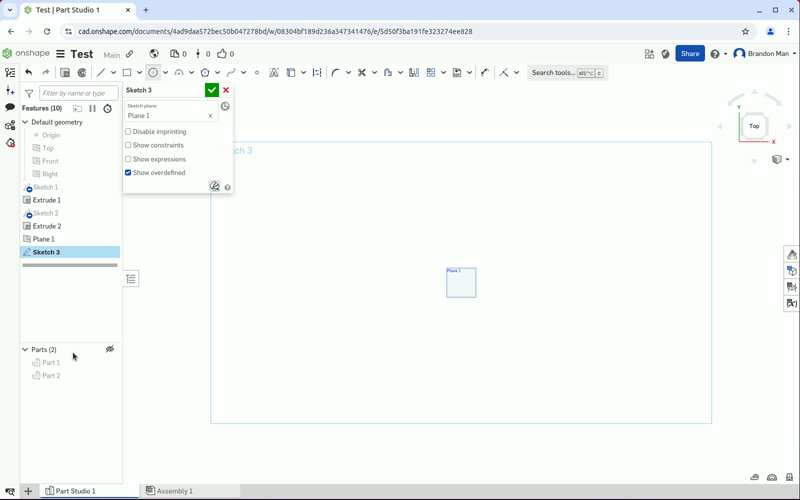
mouse_move(461, 282)
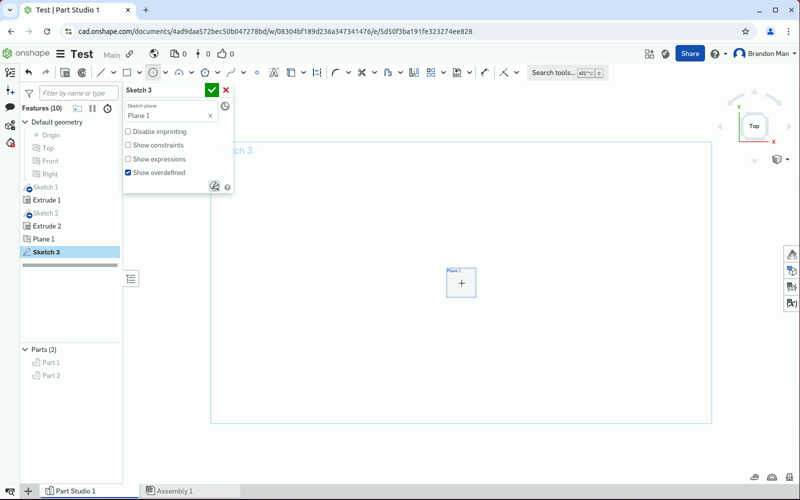
click(461, 282)
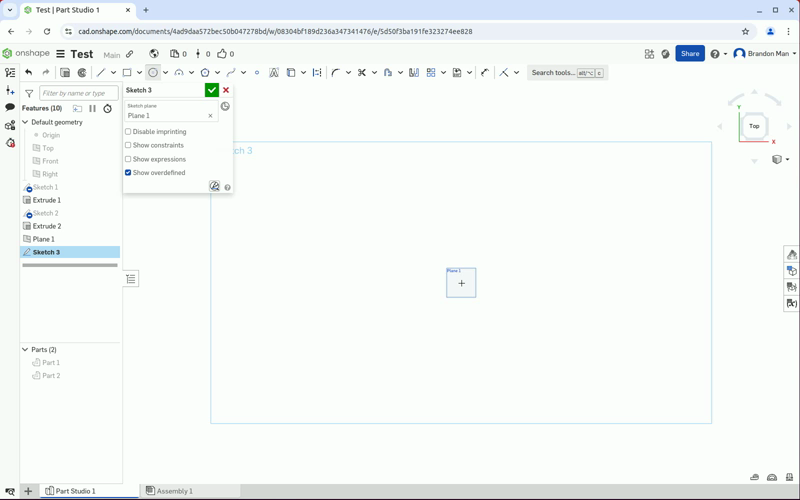
key_up(shift)
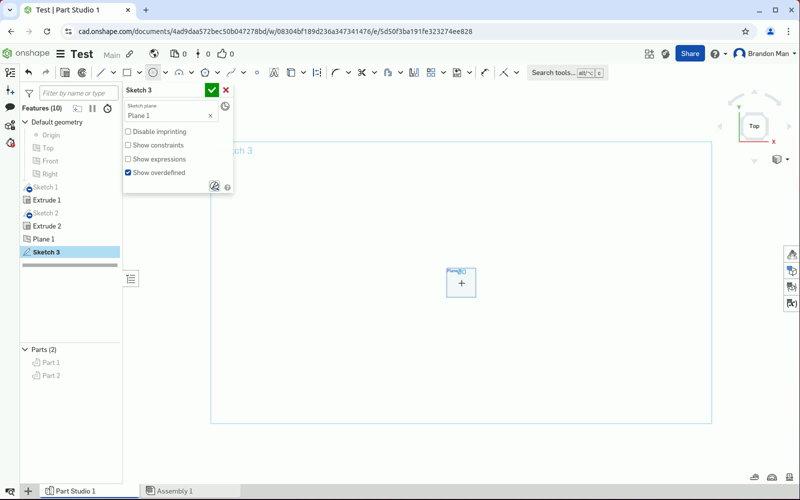
mouse_move(556, 282)
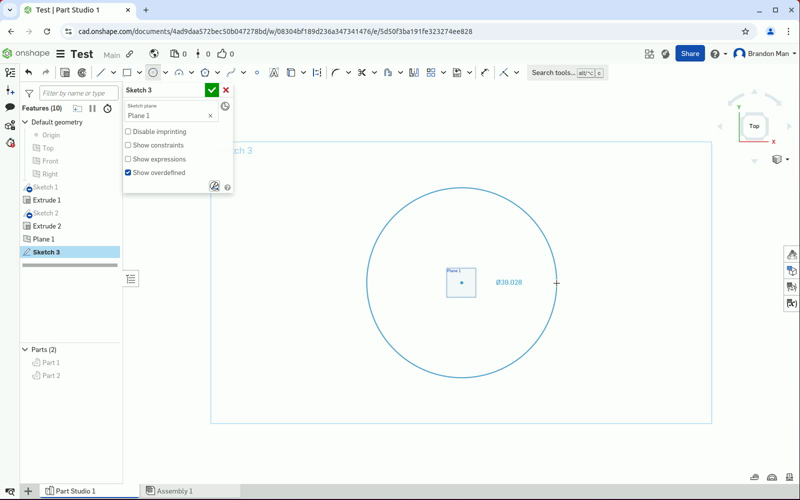
click(556, 282)
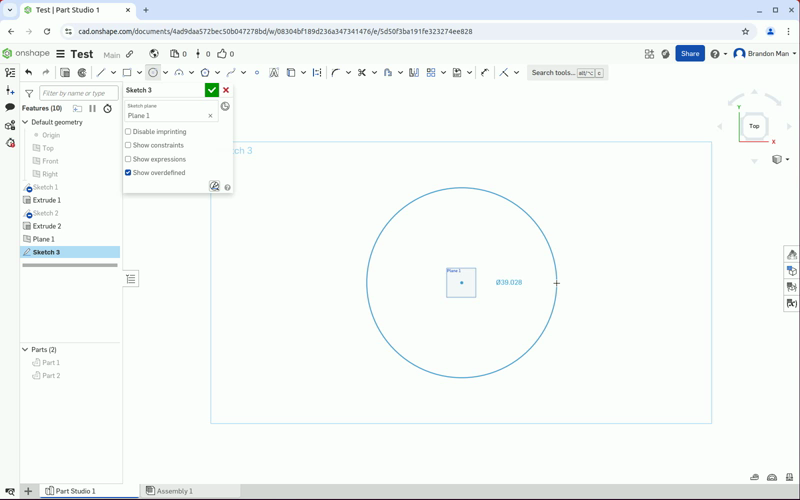
key(esc)
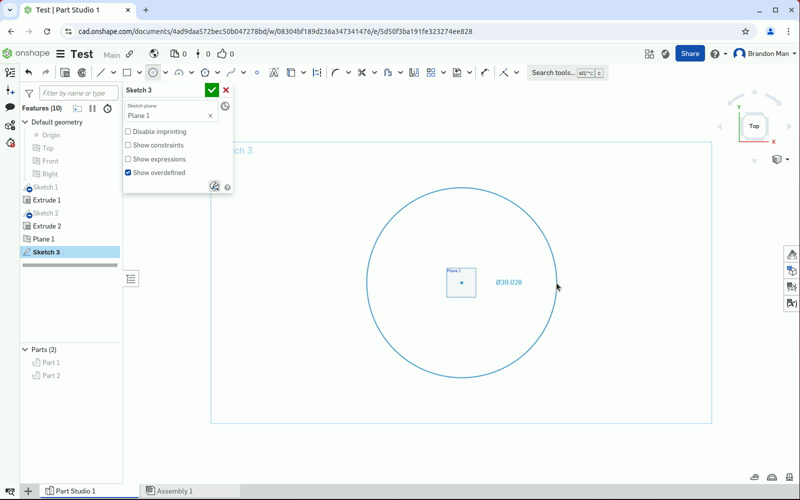
mouse_move(456, 230)
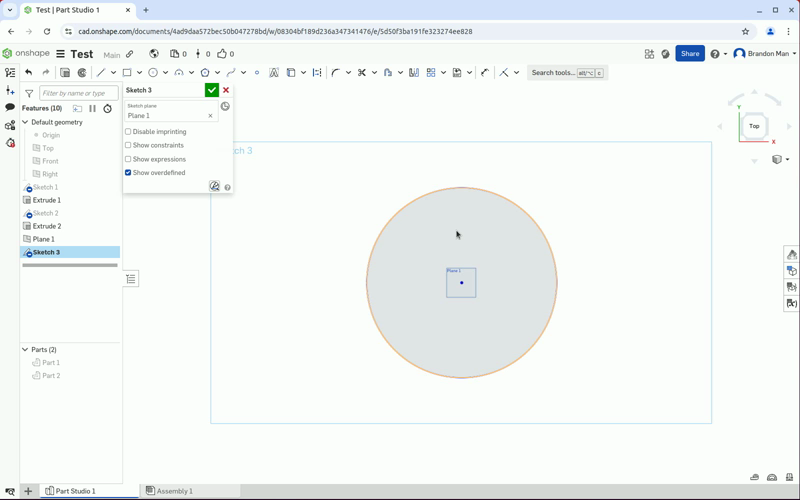
click(456, 230)
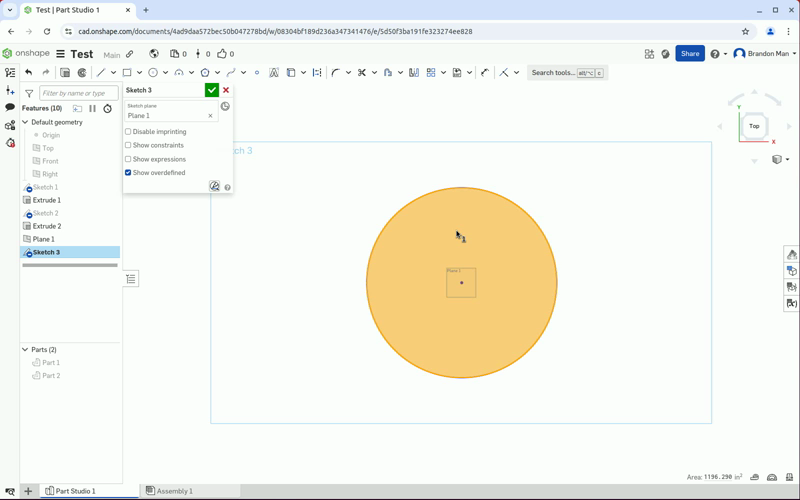
mouse_move(73, 352)
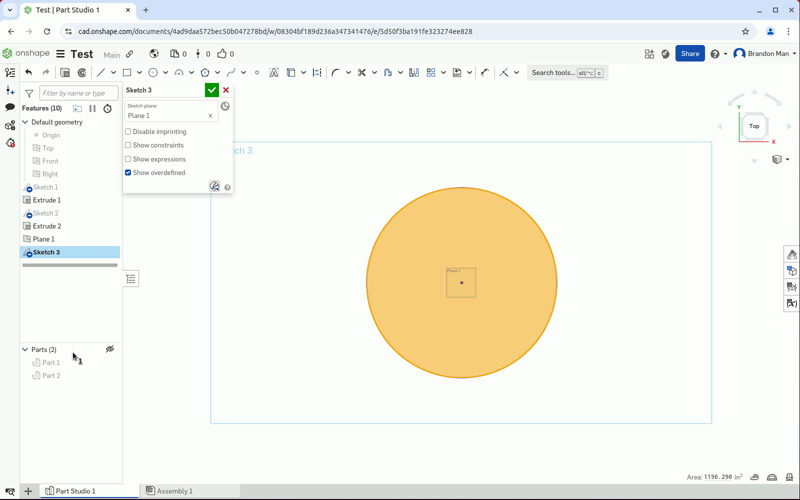
key(shift+y)
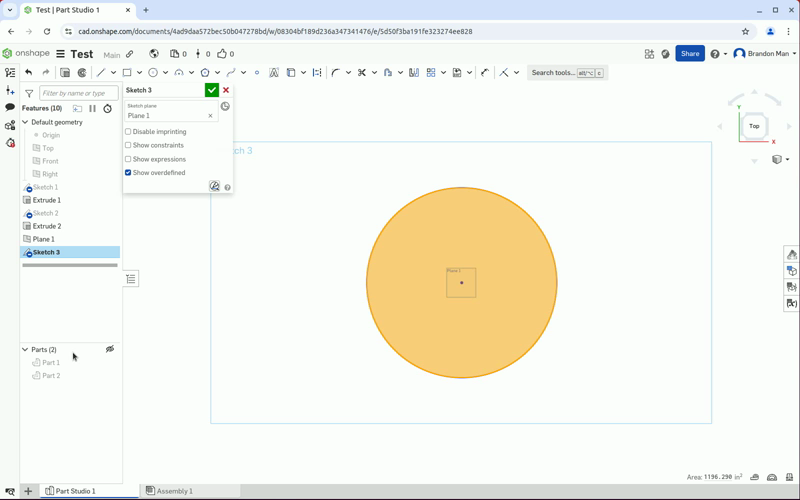
key(shift+e)
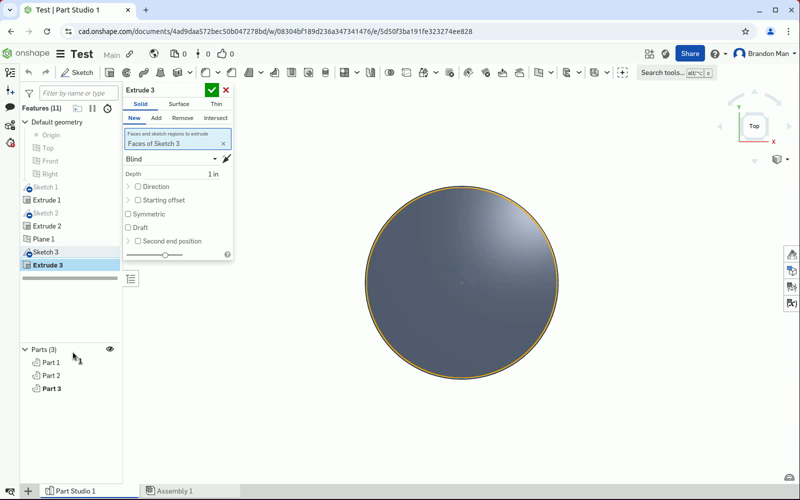
mouse_move(143, 106)
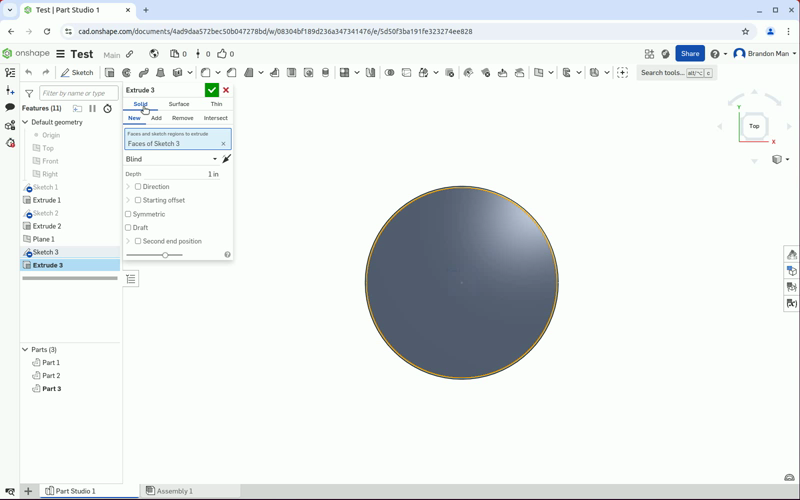
click(143, 106)
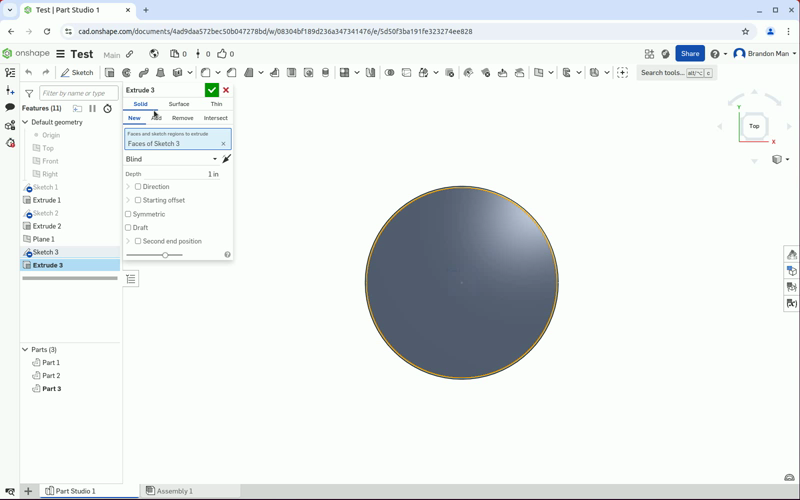
mouse_move(186, 120)
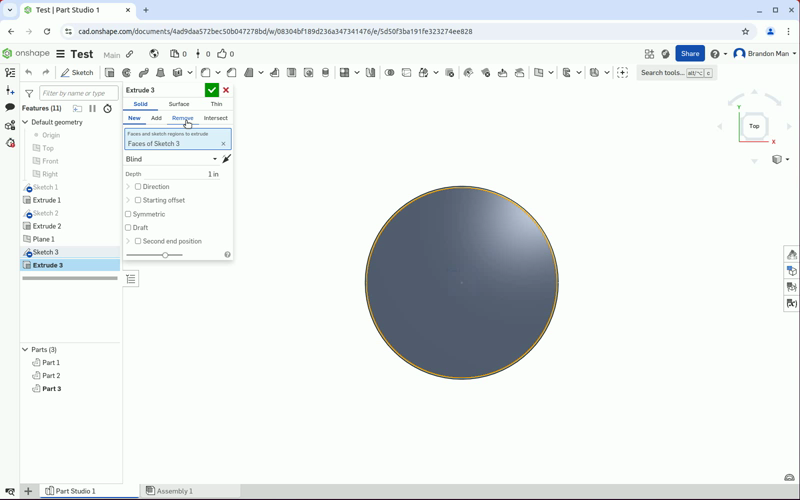
click(186, 120)
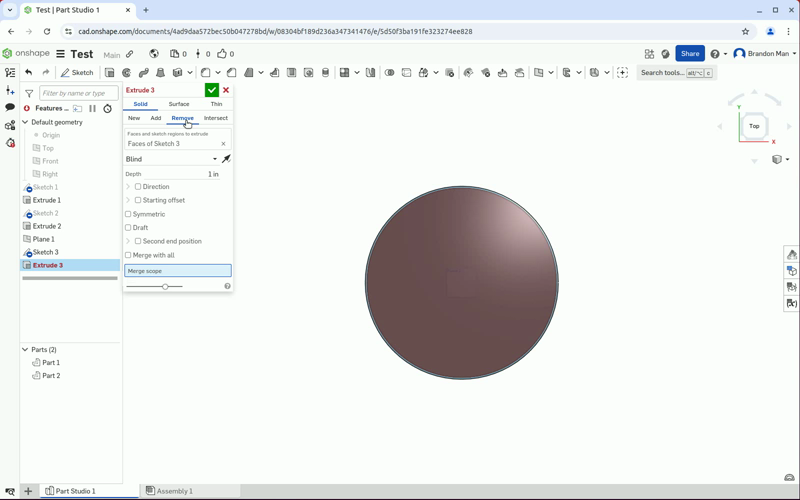
key(tab, 4)
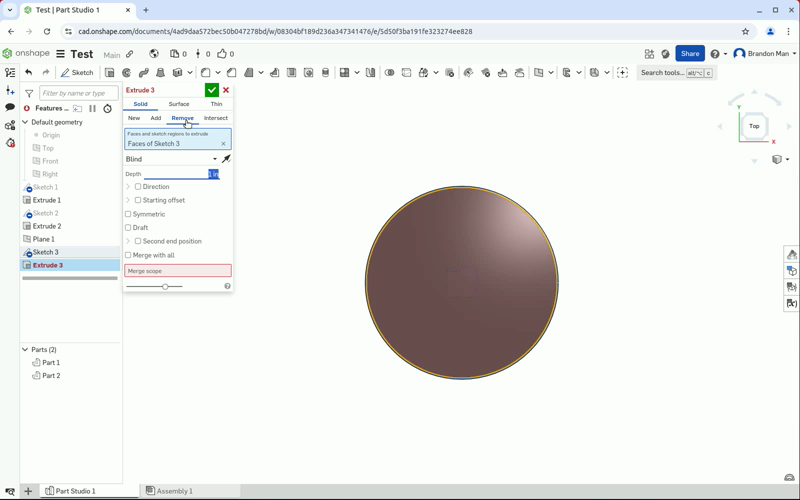
text(30.811)
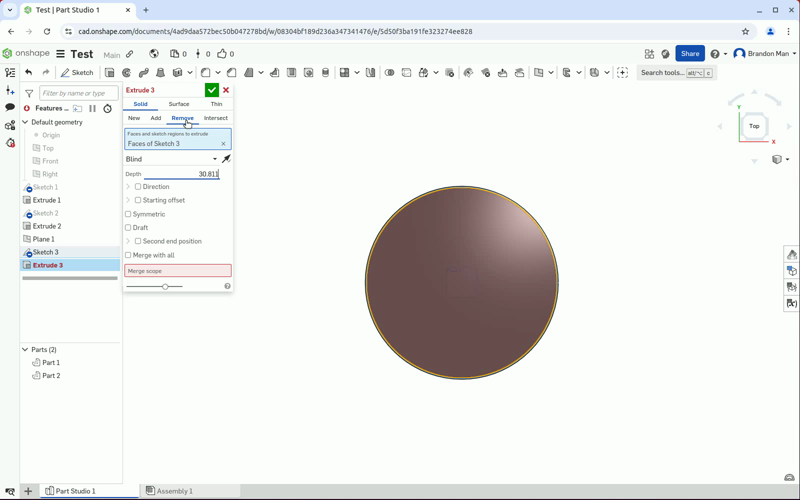
key(tab, 6)
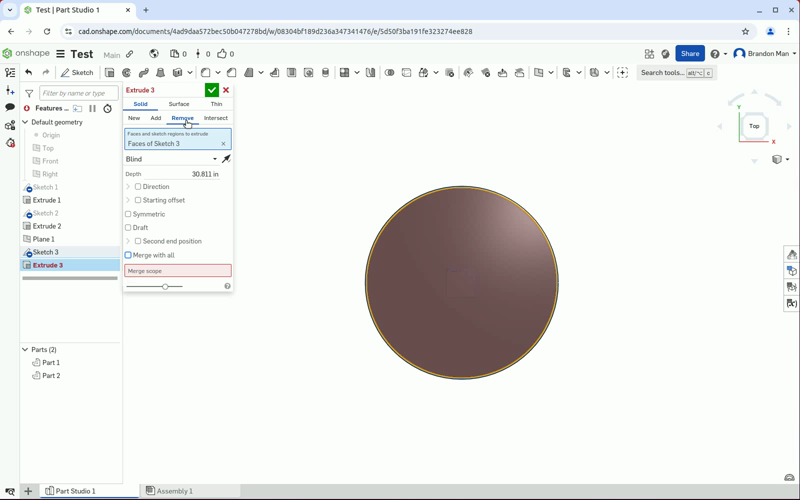
key(space)
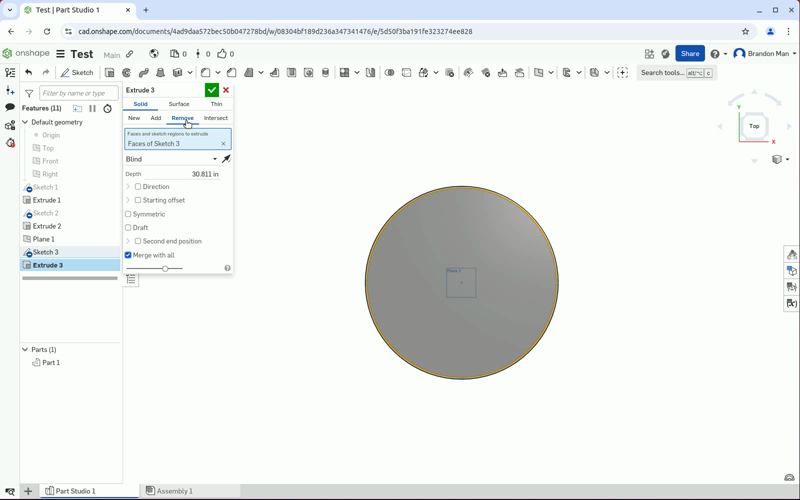
key(enter)
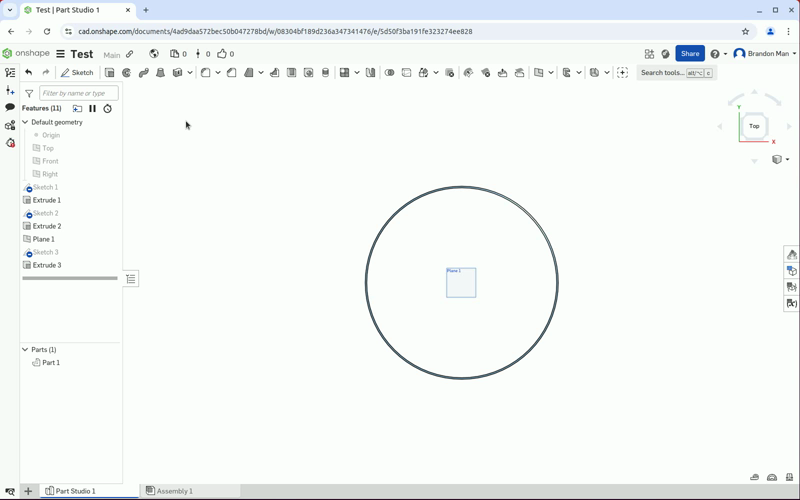
key(shift+h)
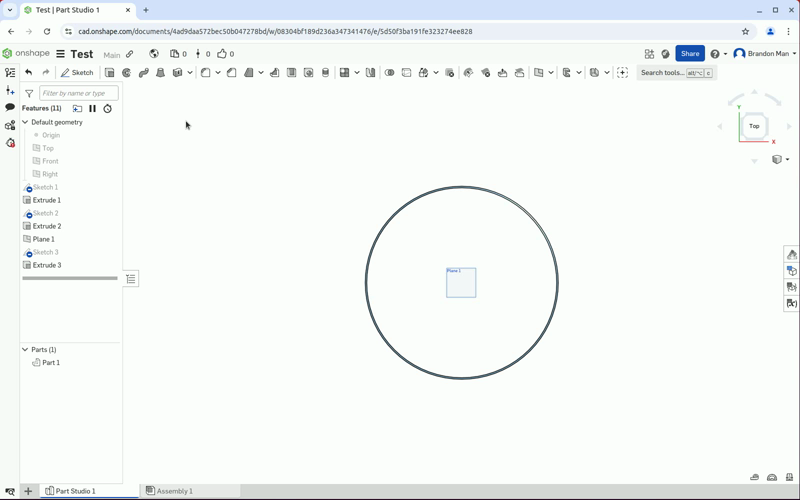
key(shift+h)
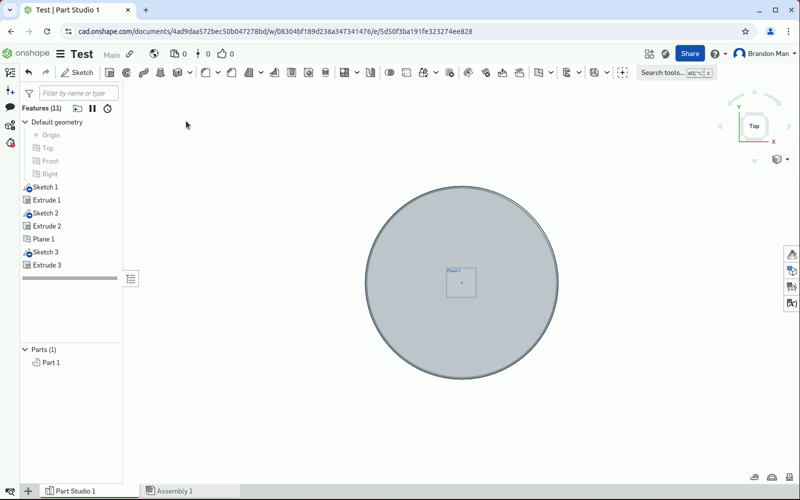
key(shift+7)
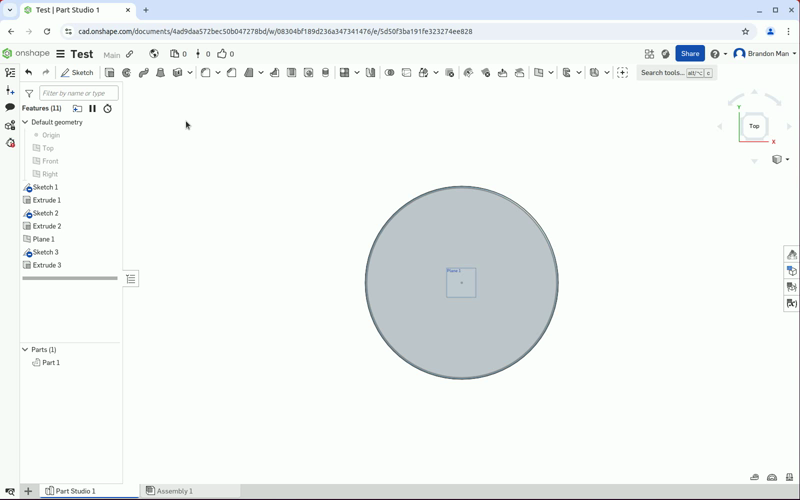
key(up, 3)
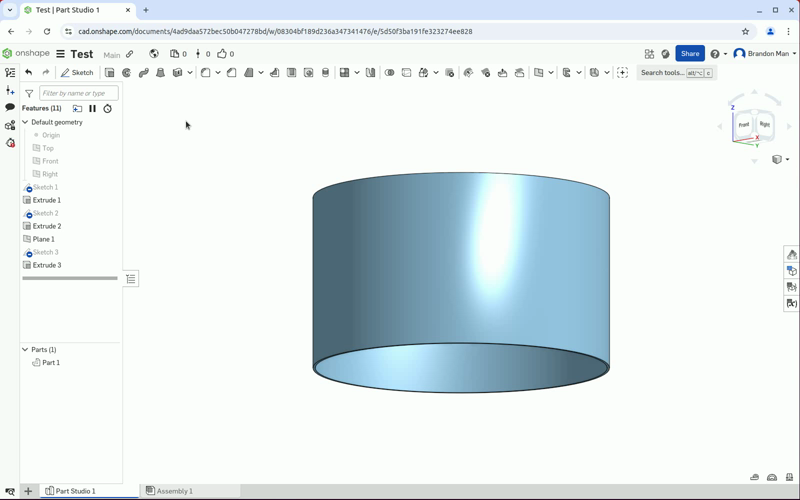
key(left, 3)
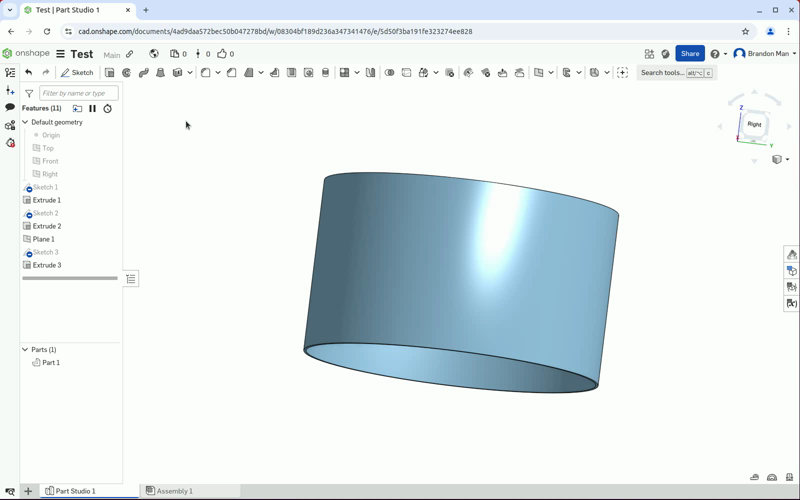
key(right, 3)
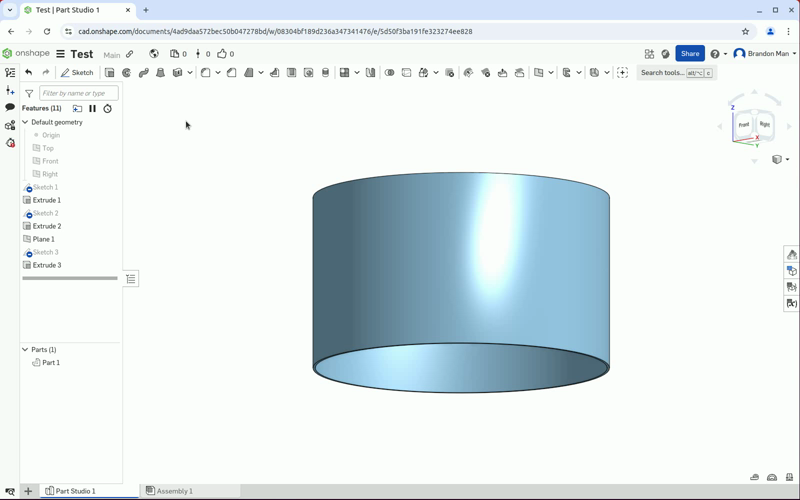
key(down, 3)
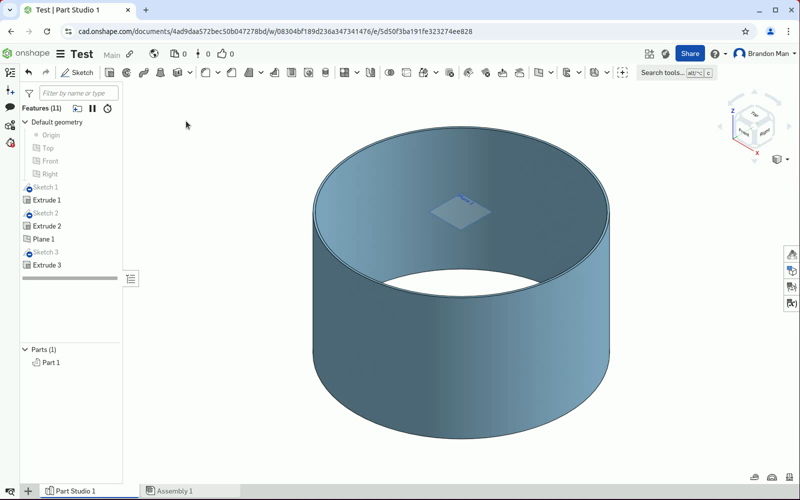
mouse_move(73, 189)
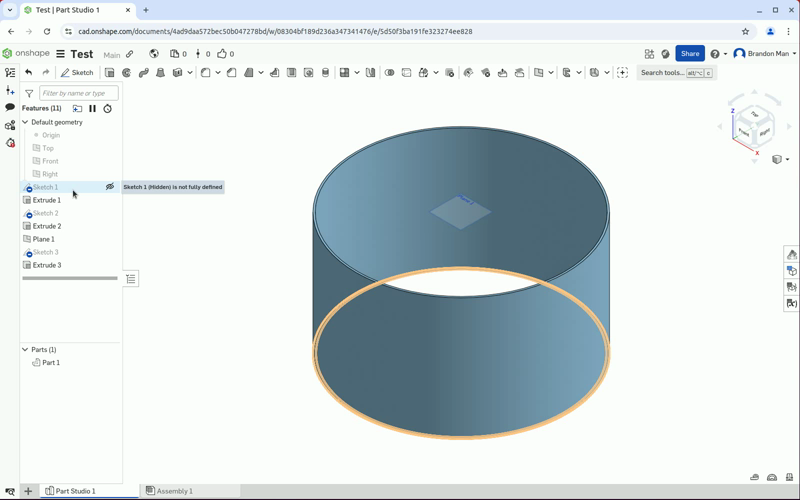
click(73, 189)